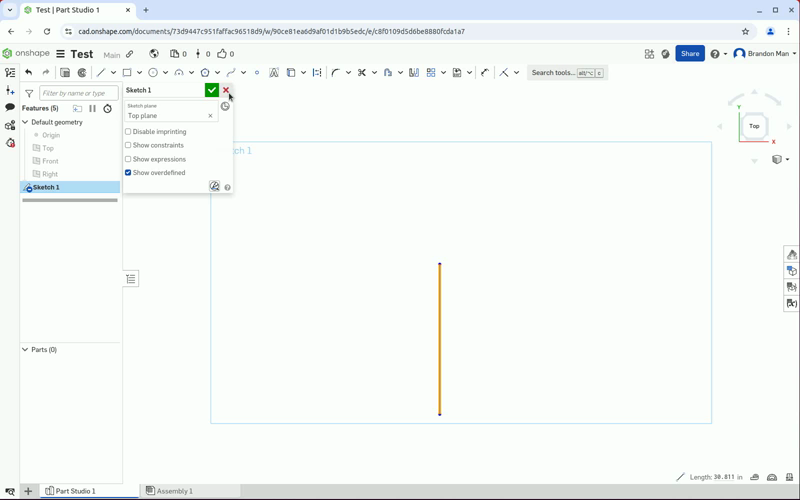
key(shift+h)
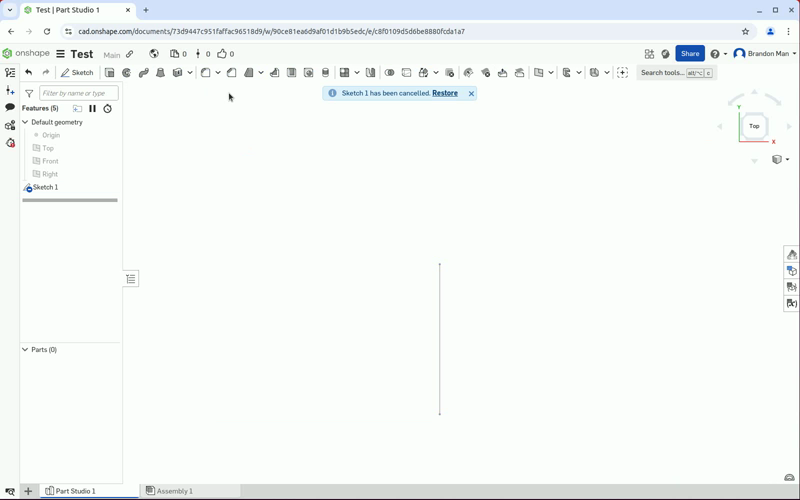
key(shift+s)
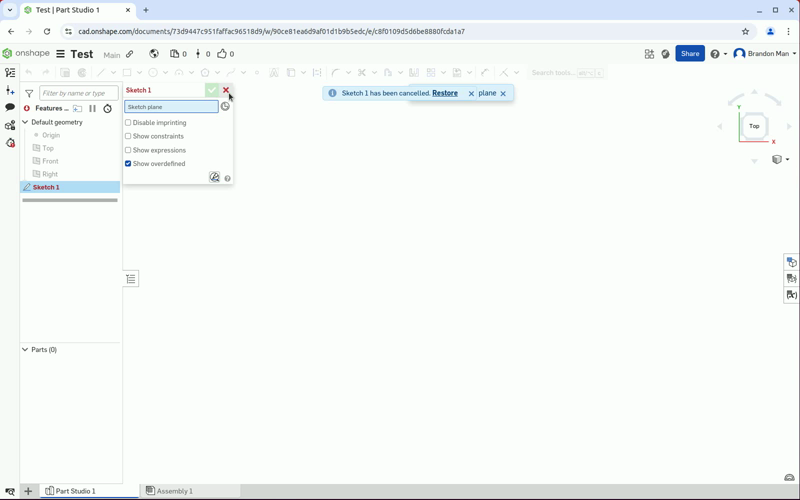
mouse_move(73, 150)
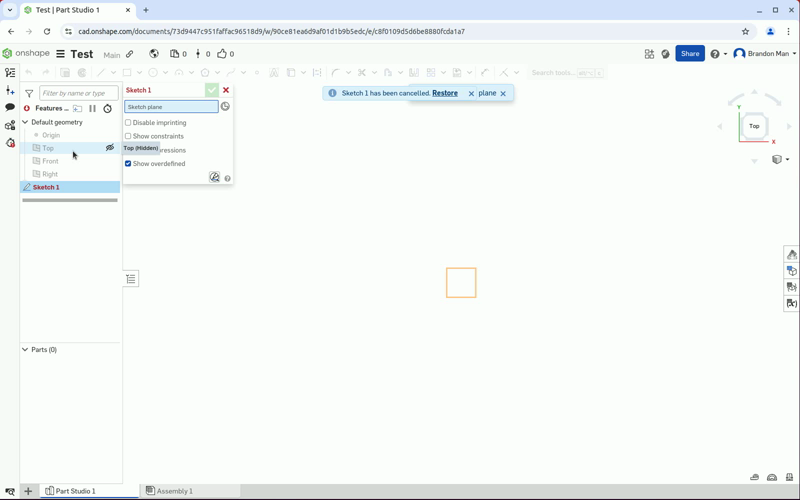
click(73, 150)
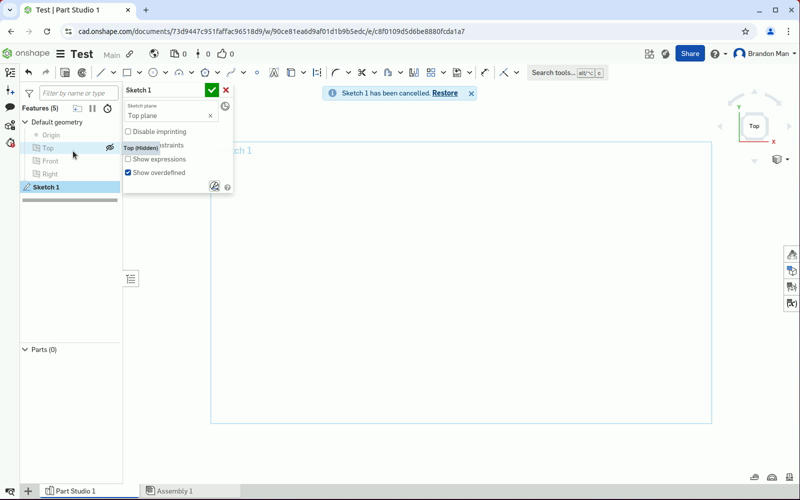
mouse_move(73, 352)
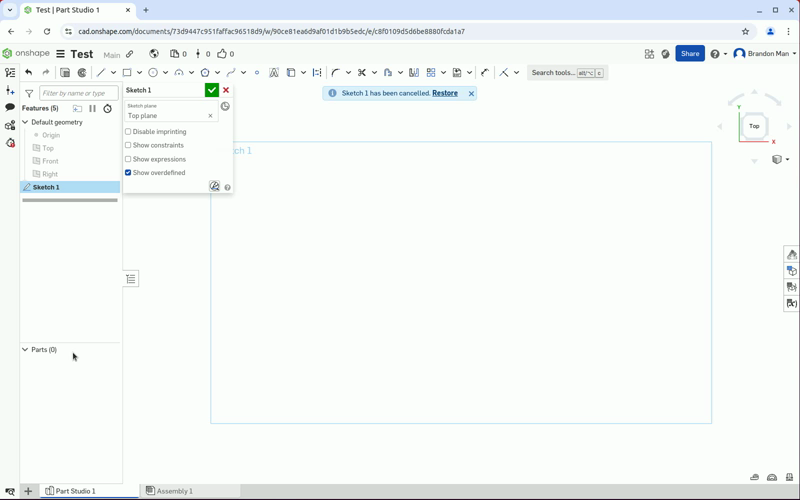
key(y)
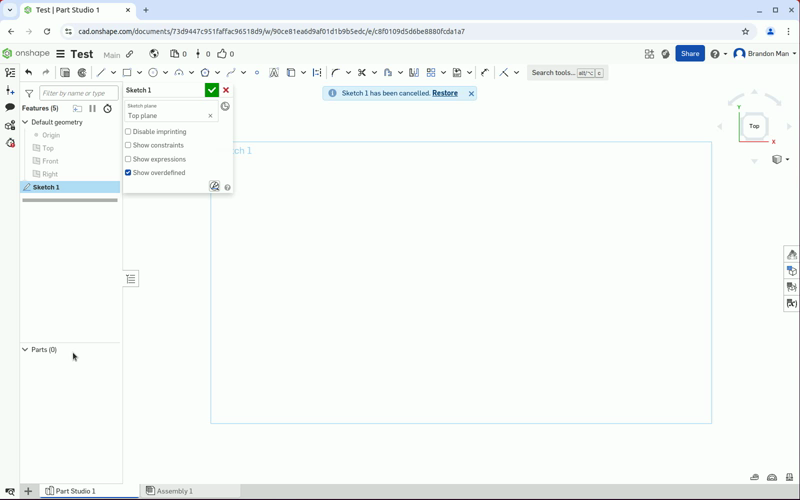
key(l)
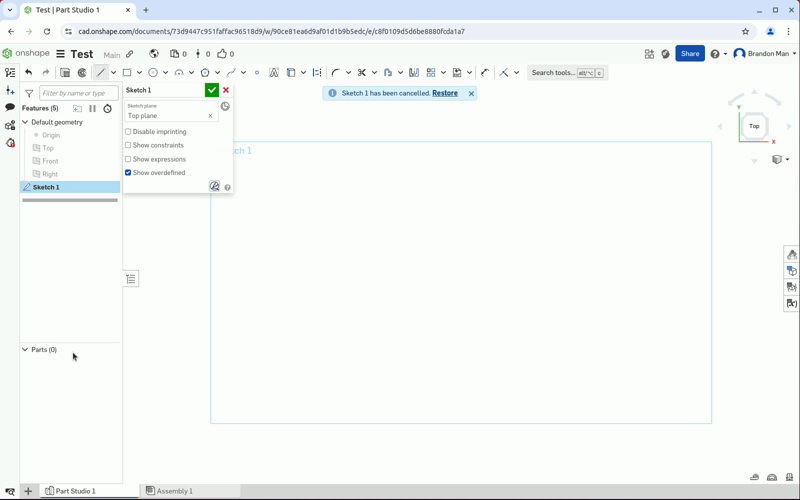
key_down(shift)
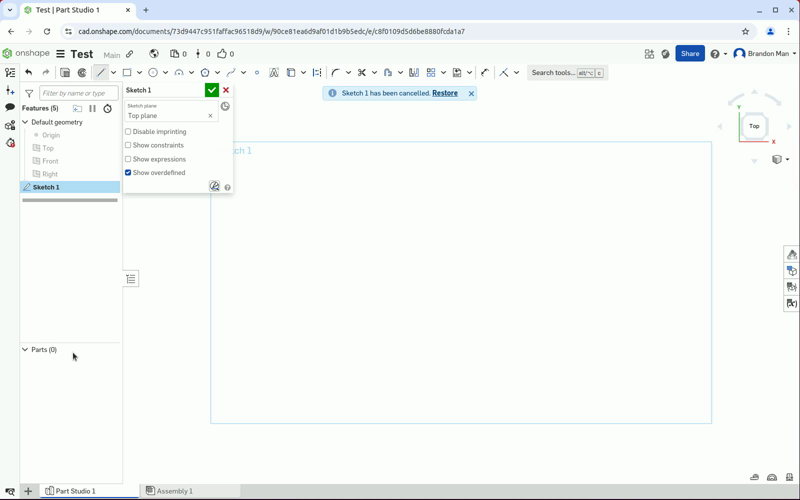
mouse_move(348, 341)
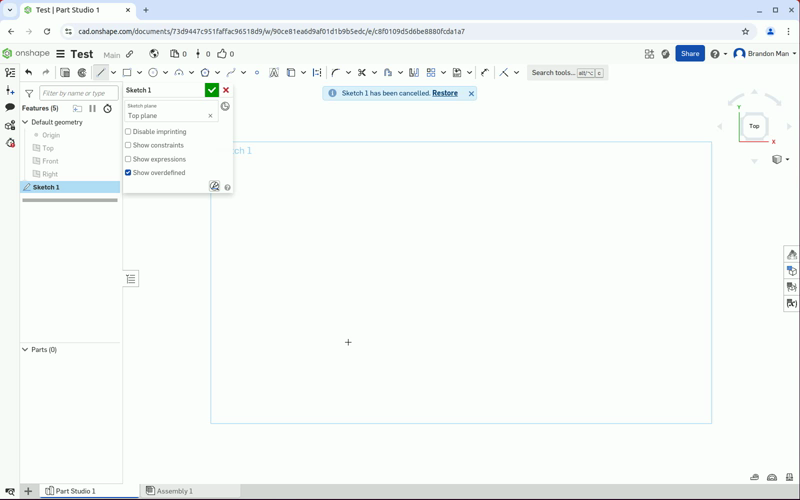
click(348, 341)
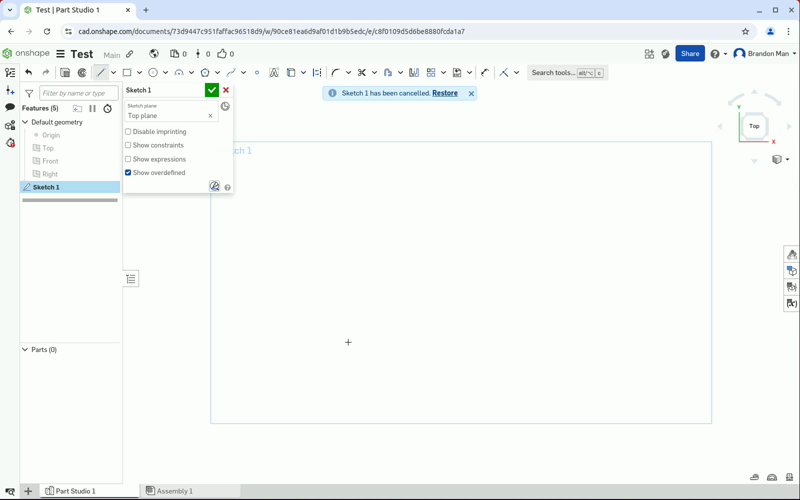
key_up(shift)
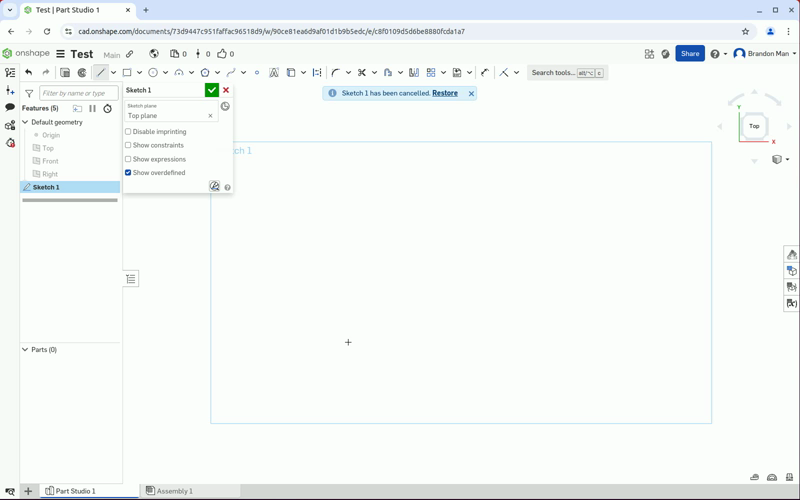
key_down(shift)
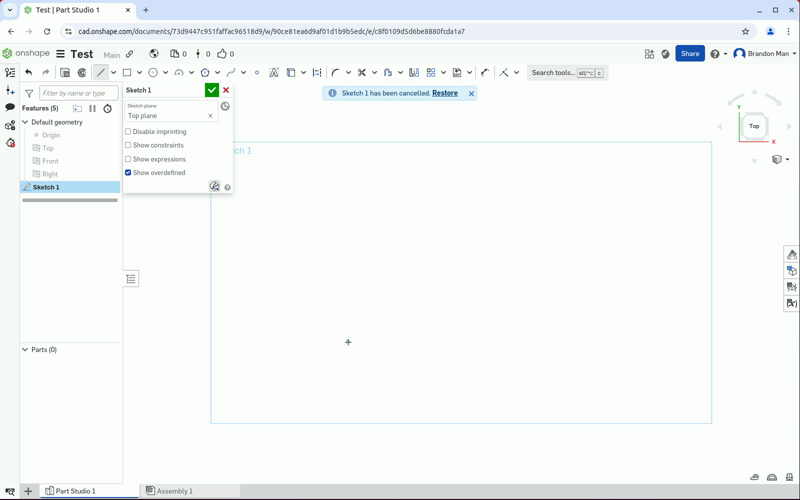
mouse_move(515, 341)
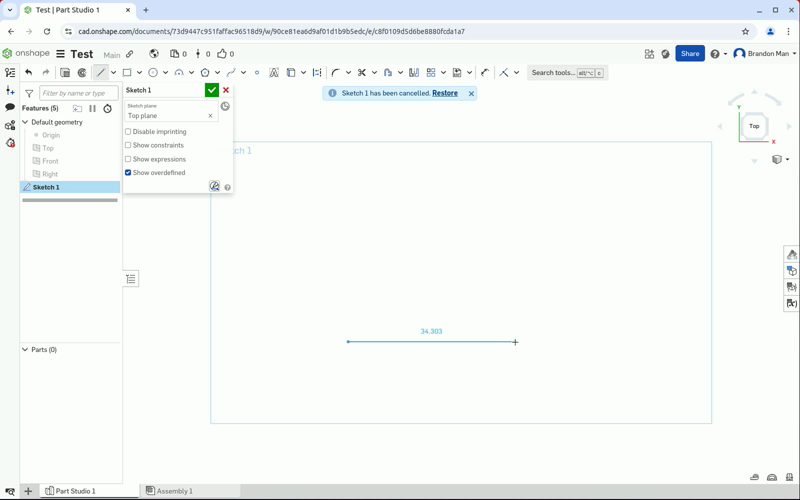
click(515, 341)
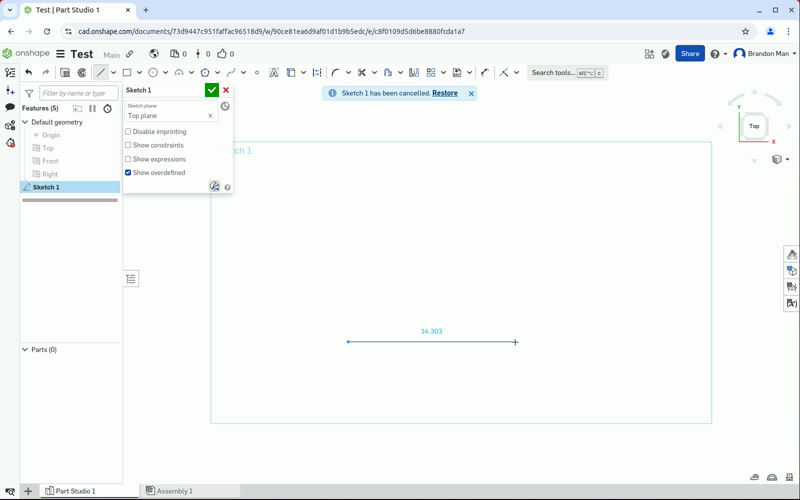
key_up(shift)
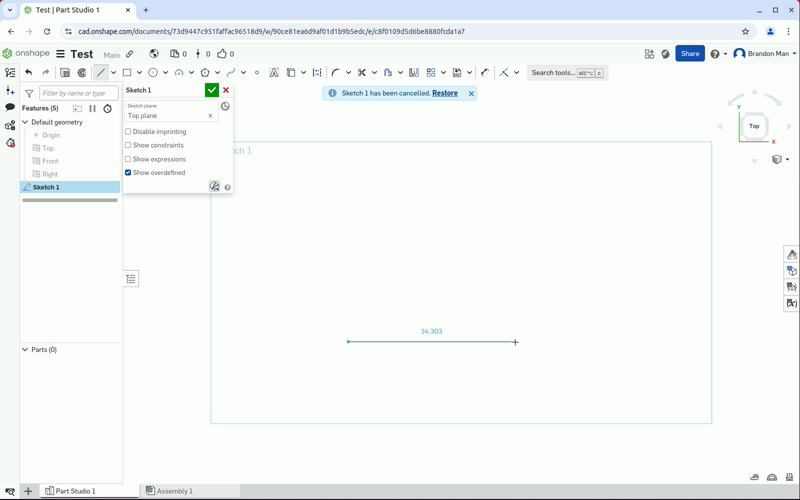
key_down(shift)
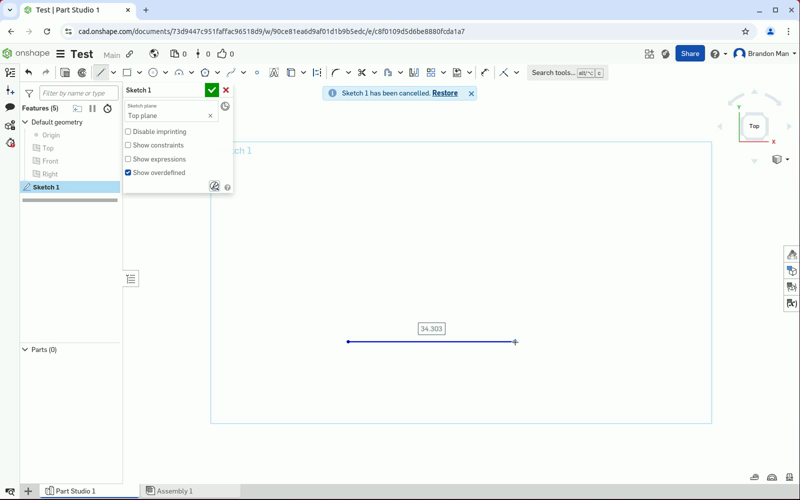
mouse_move(515, 186)
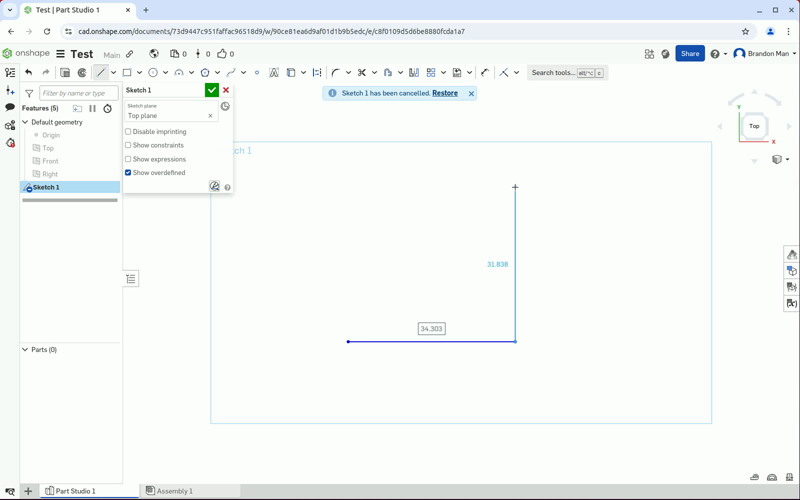
click(515, 186)
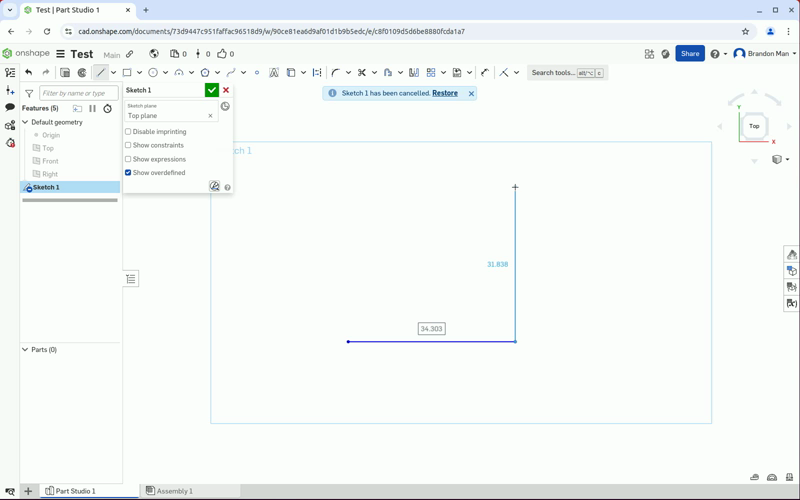
key_up(shift)
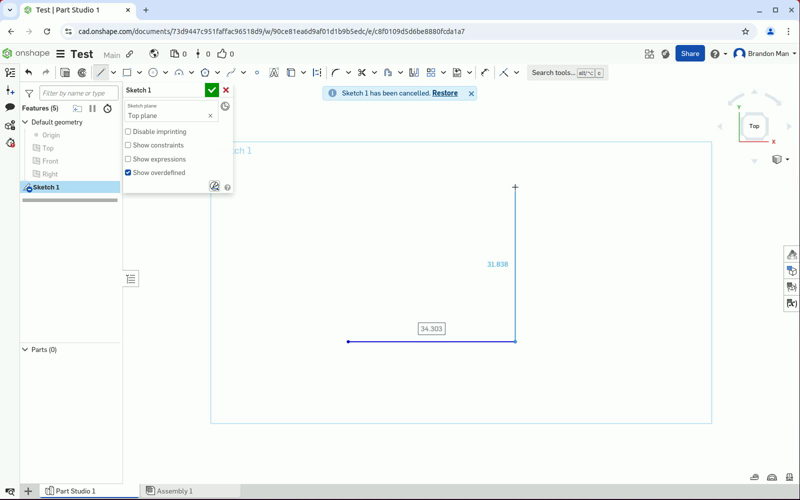
key_down(shift)
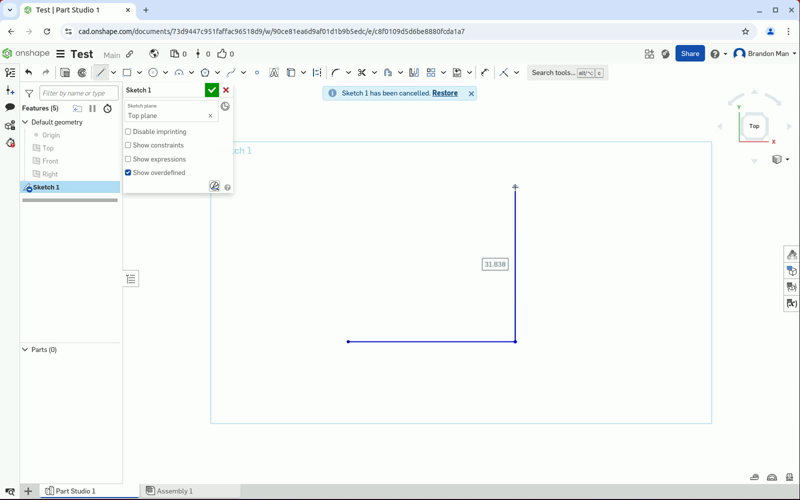
mouse_move(348, 186)
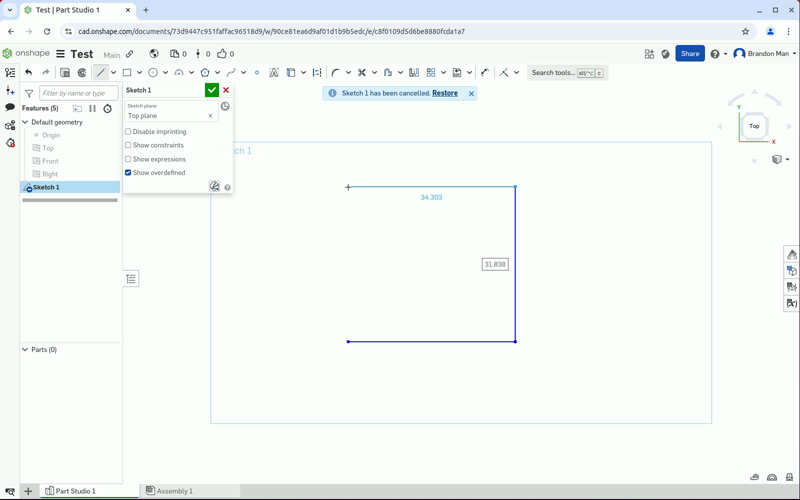
click(348, 186)
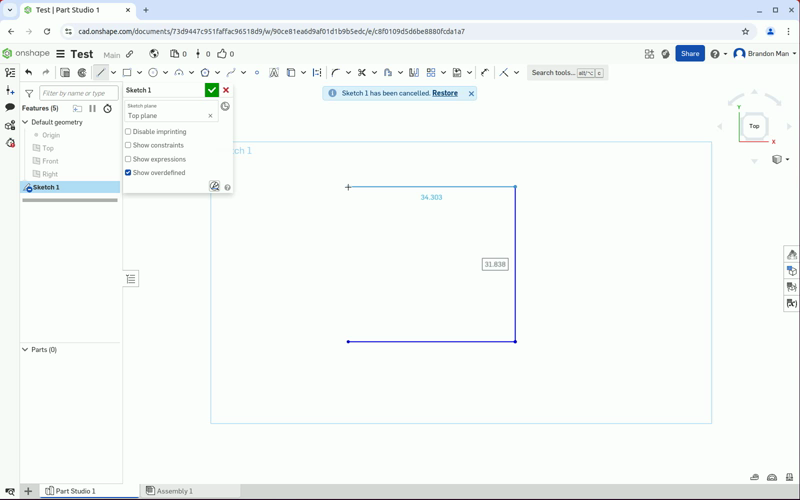
key_up(shift)
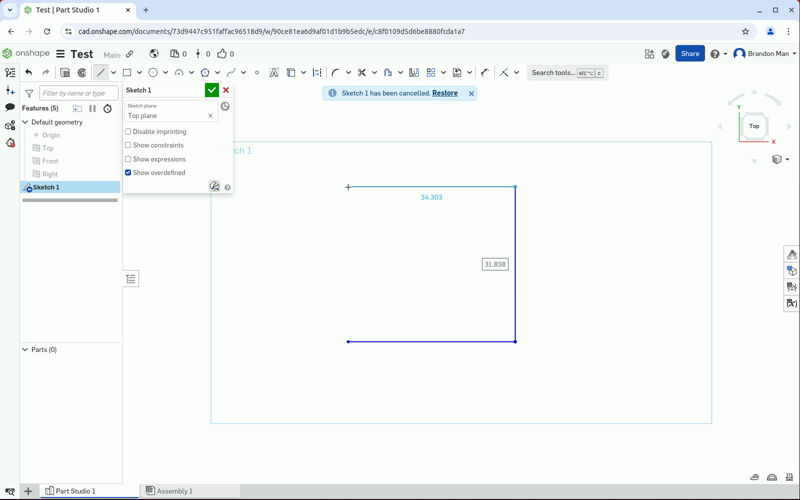
key_down(shift)
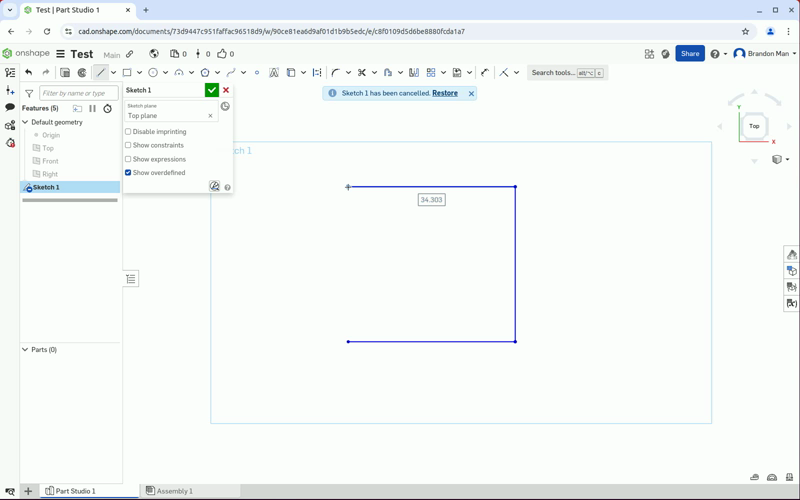
mouse_move(378, 186)
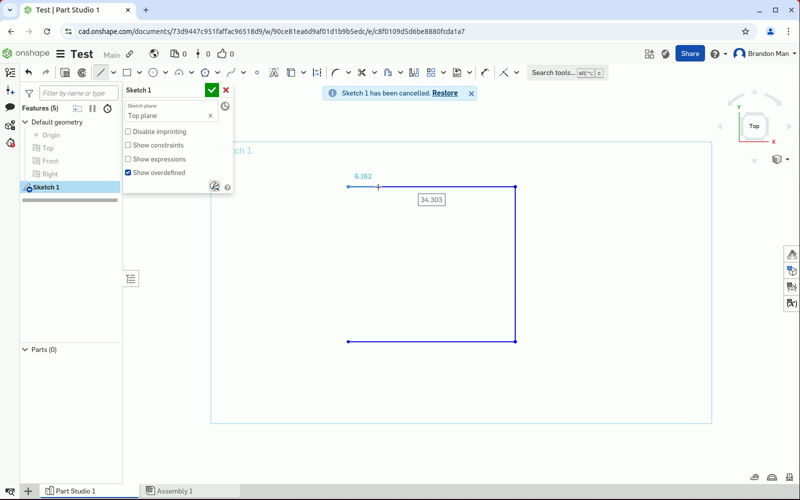
mouse_move(348, 232)
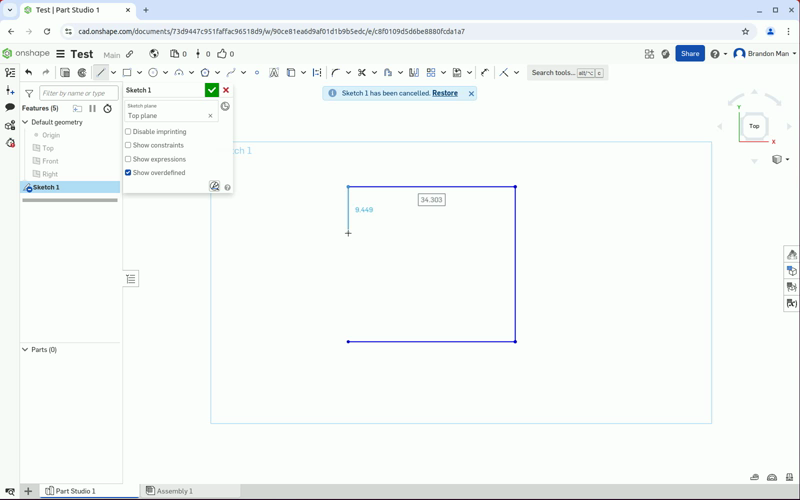
click(348, 232)
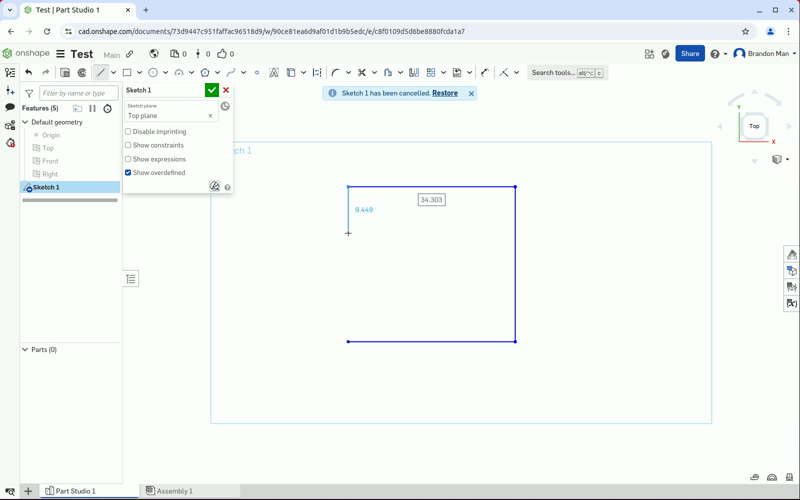
key_up(shift)
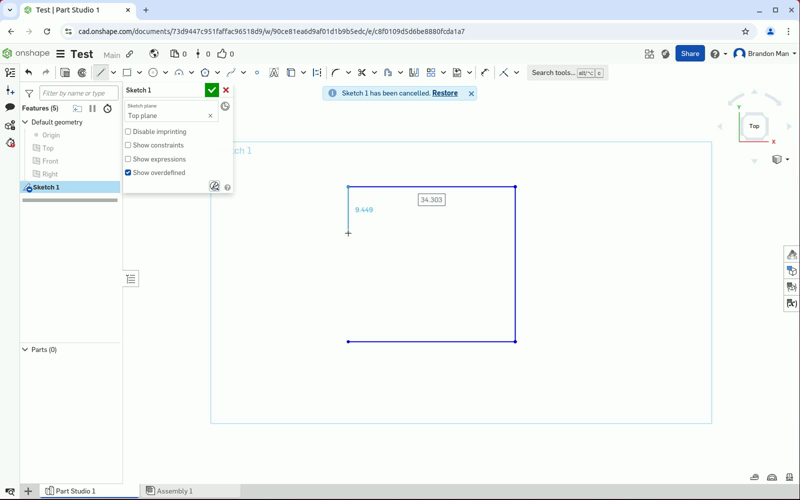
key_down(shift)
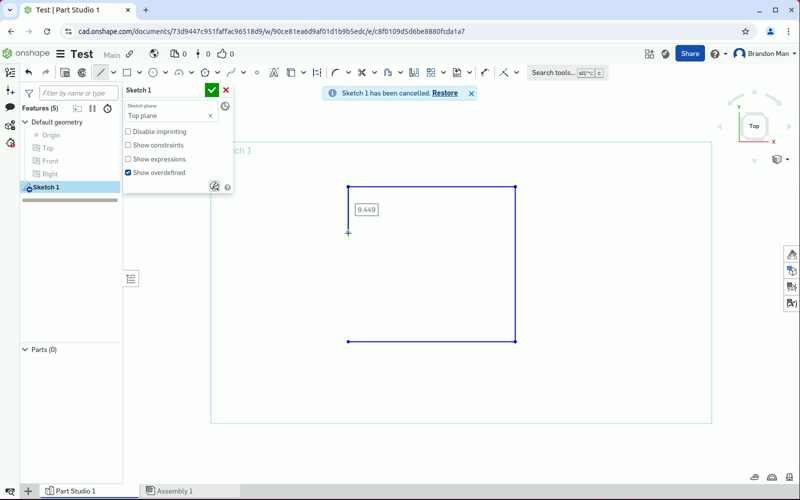
mouse_move(415, 232)
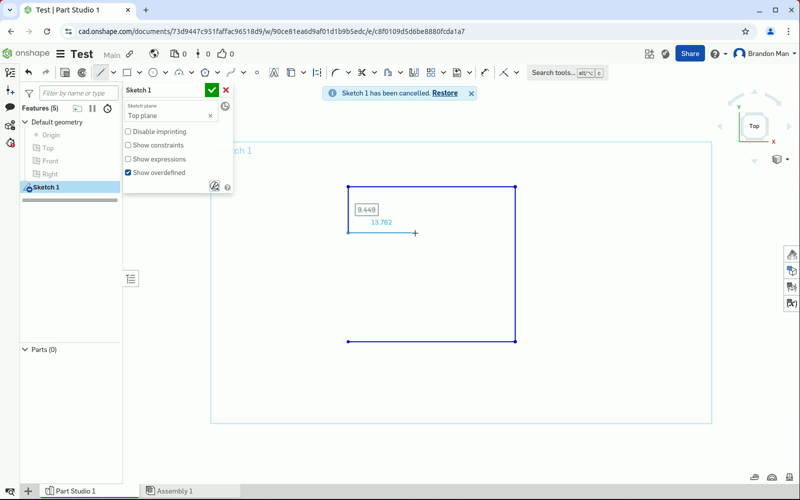
click(415, 232)
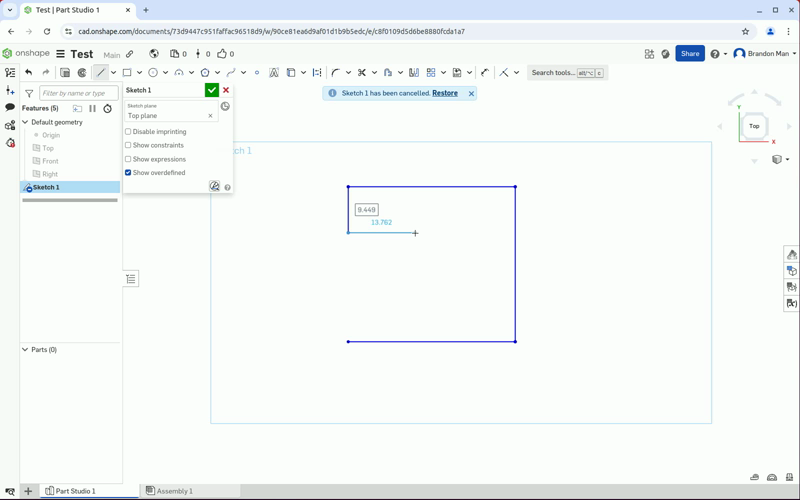
key_up(shift)
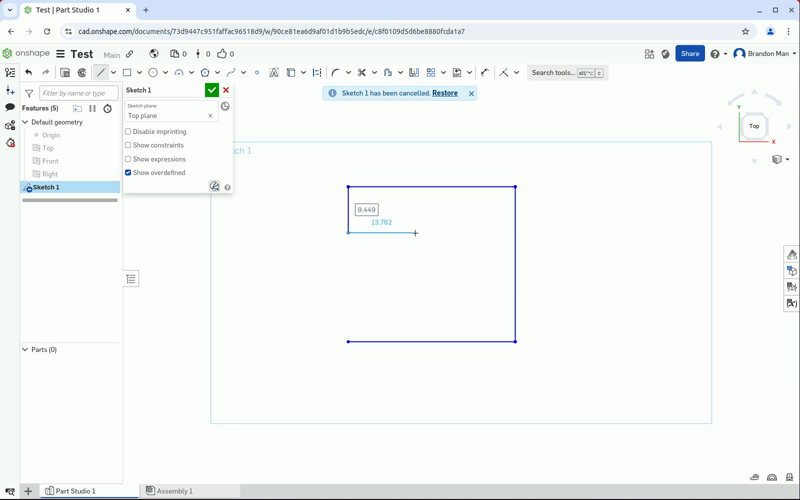
key_down(shift)
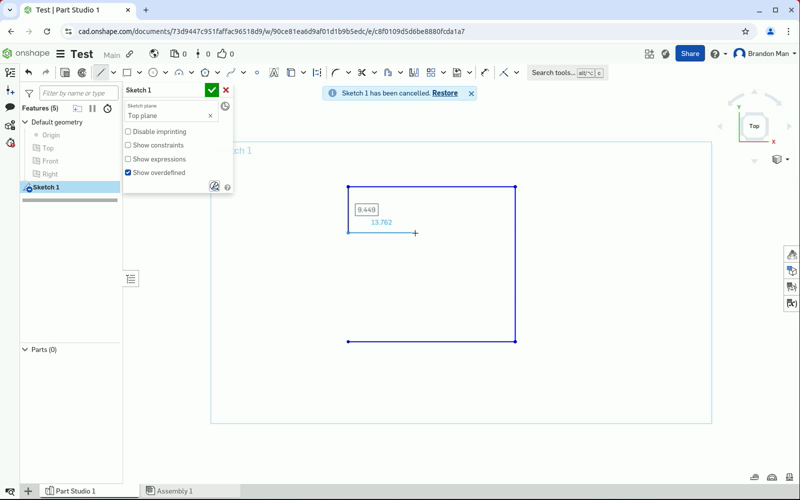
mouse_move(445, 232)
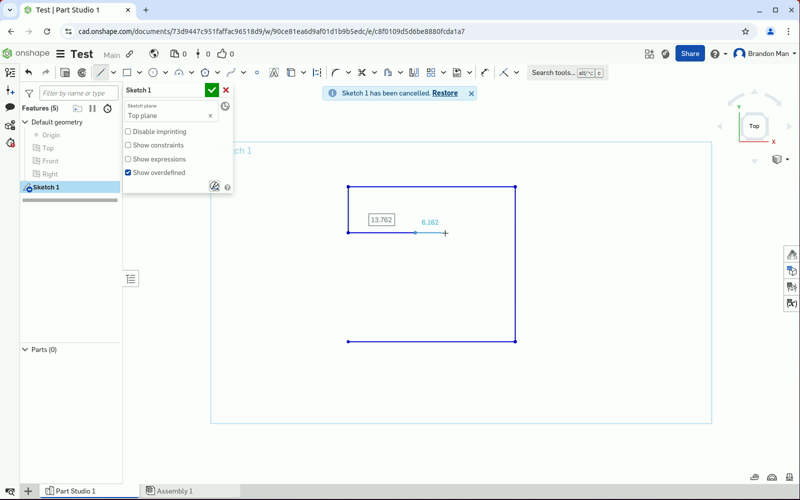
mouse_move(415, 246)
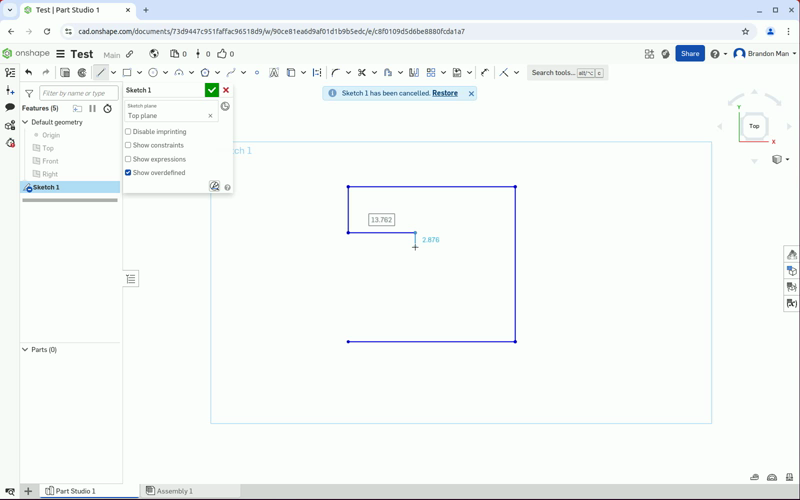
click(415, 246)
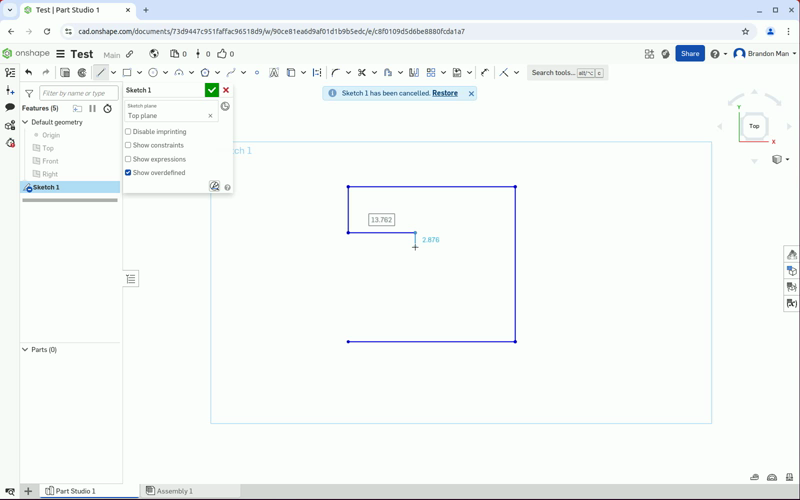
key_up(shift)
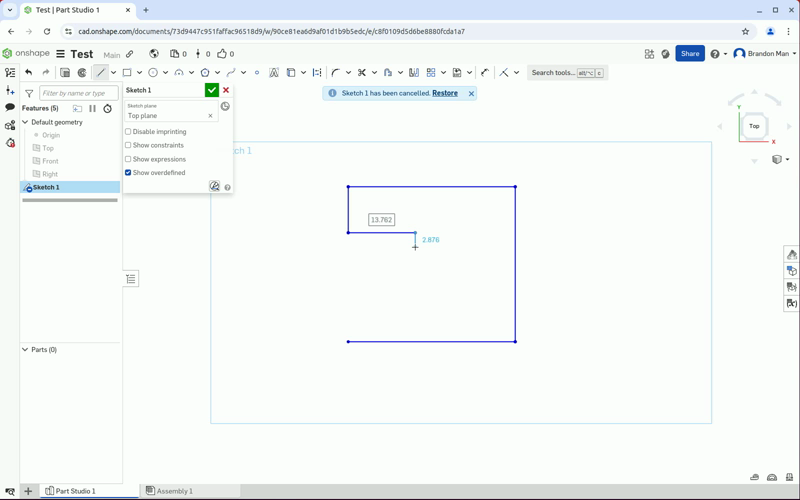
key_down(shift)
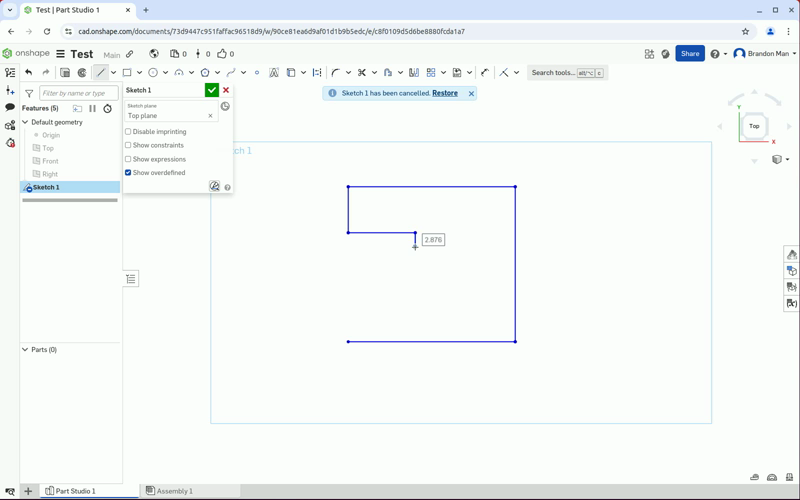
mouse_move(445, 246)
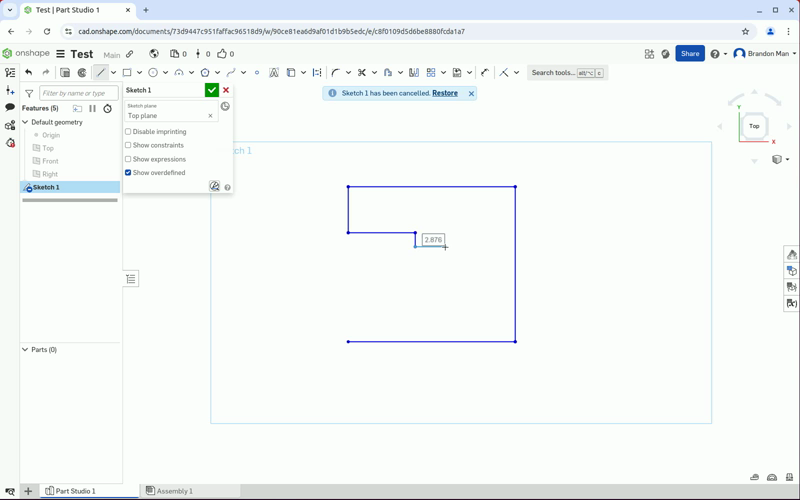
mouse_move(415, 262)
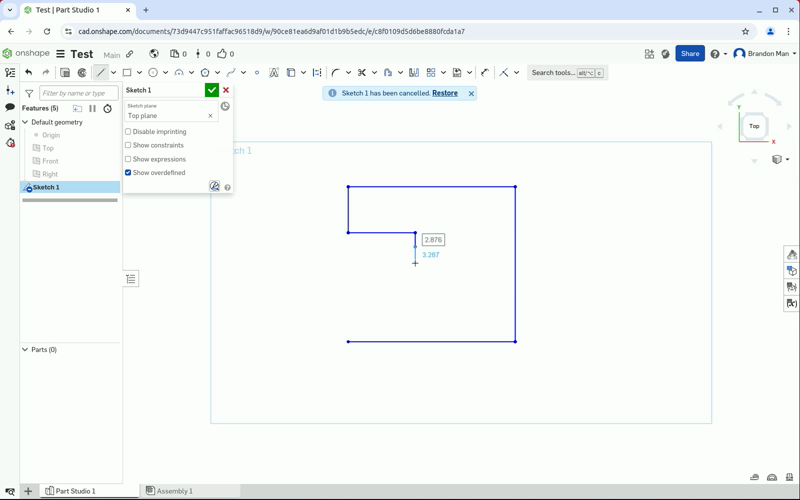
click(415, 262)
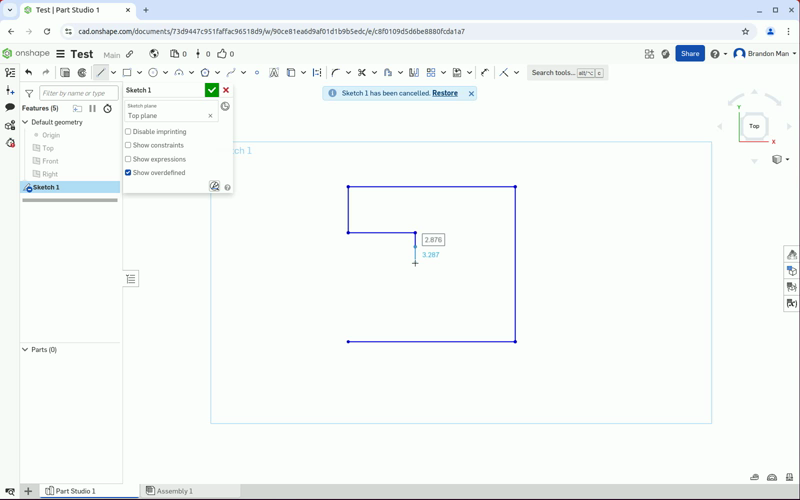
key_up(shift)
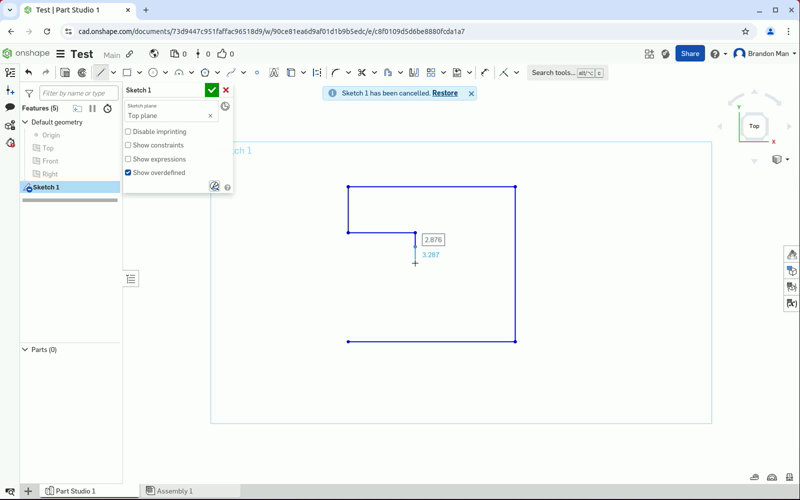
key_down(shift)
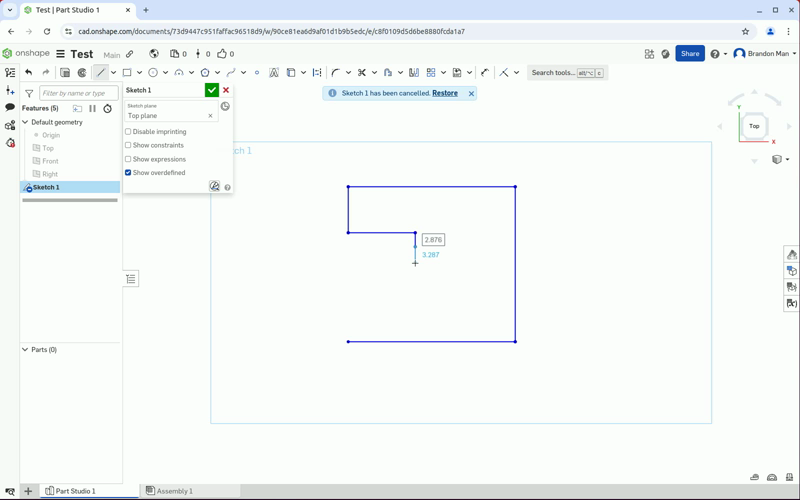
mouse_move(348, 262)
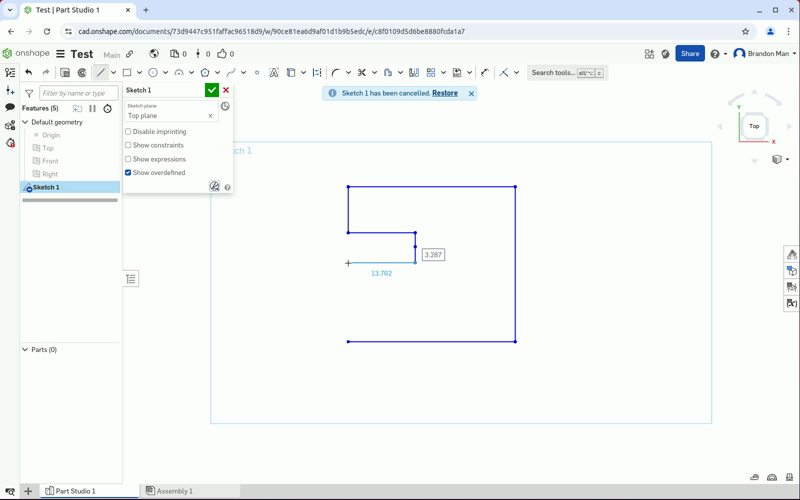
click(348, 262)
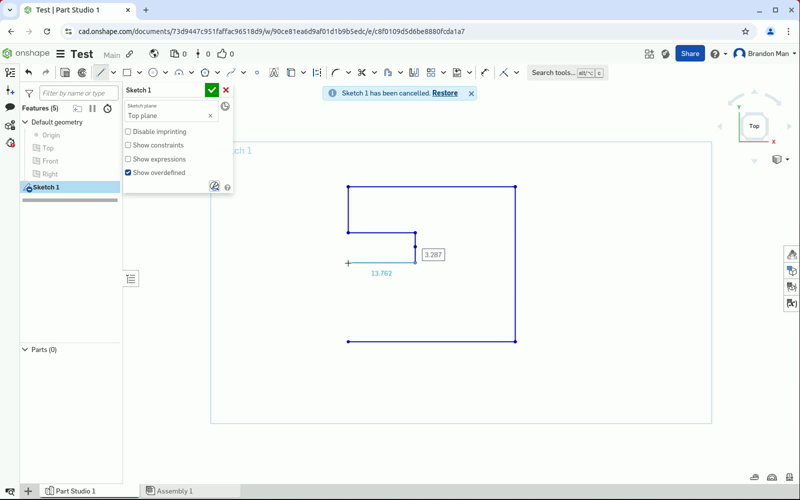
key_up(shift)
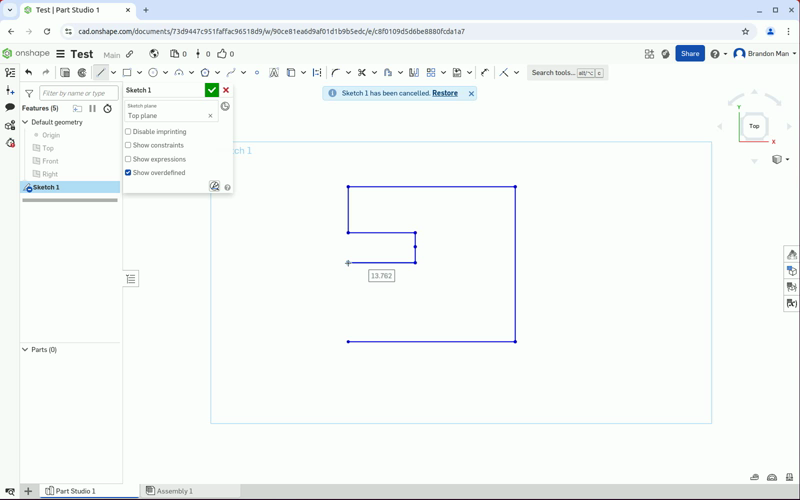
key_down(shift)
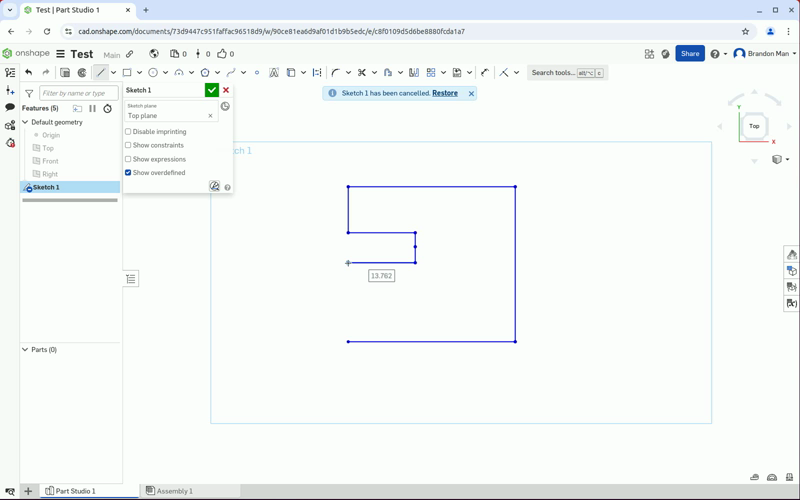
mouse_move(348, 341)
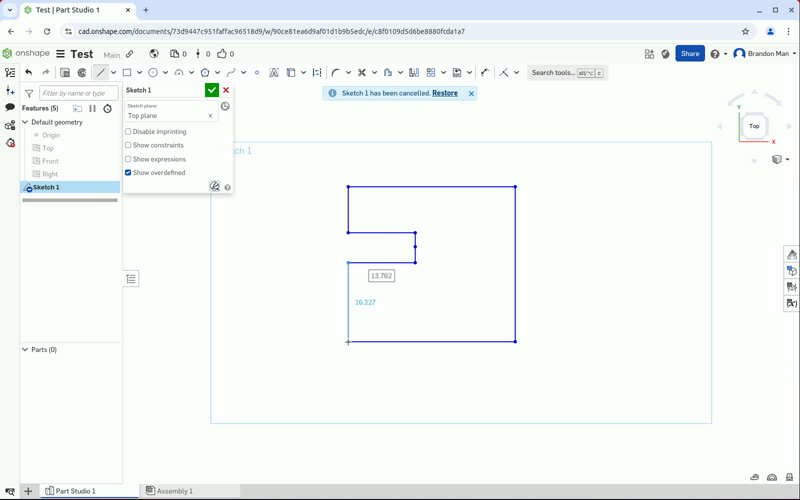
key_up(shift)
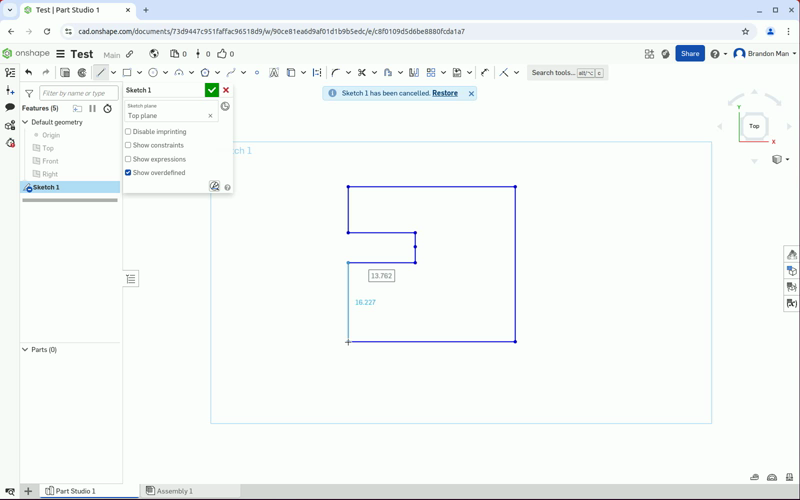
click(348, 341)
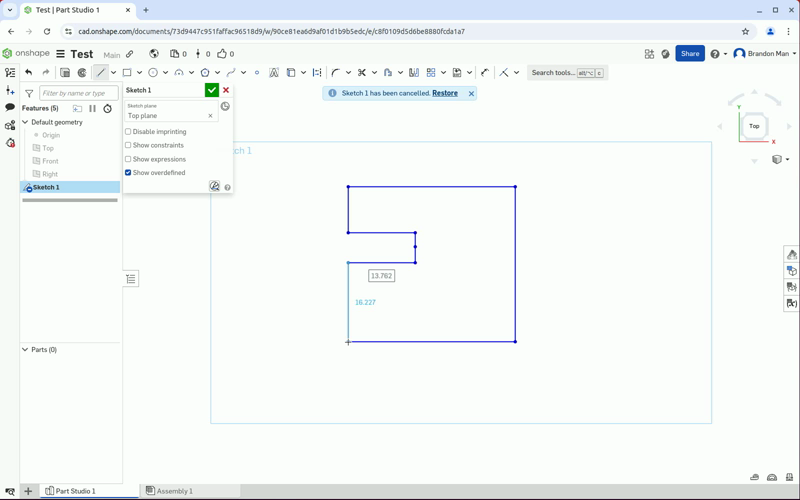
key(esc)
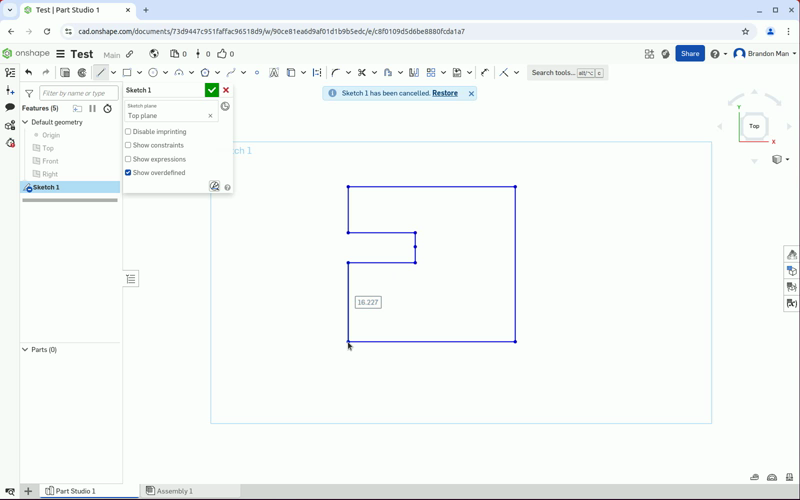
mouse_move(458, 272)
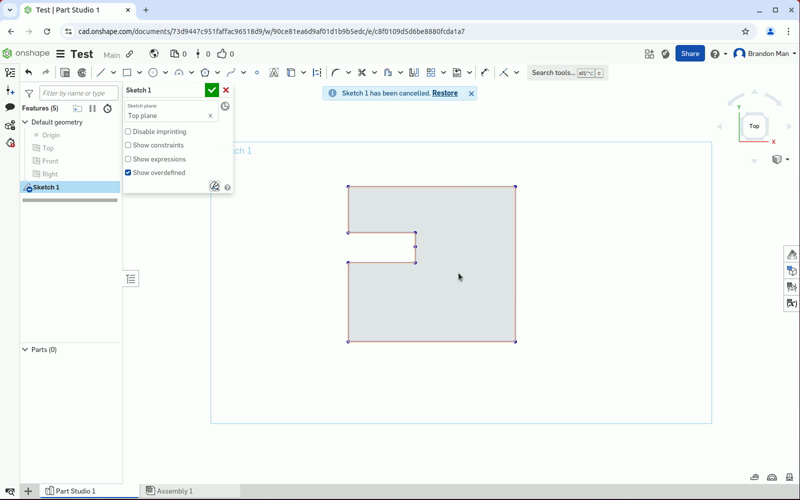
click(458, 272)
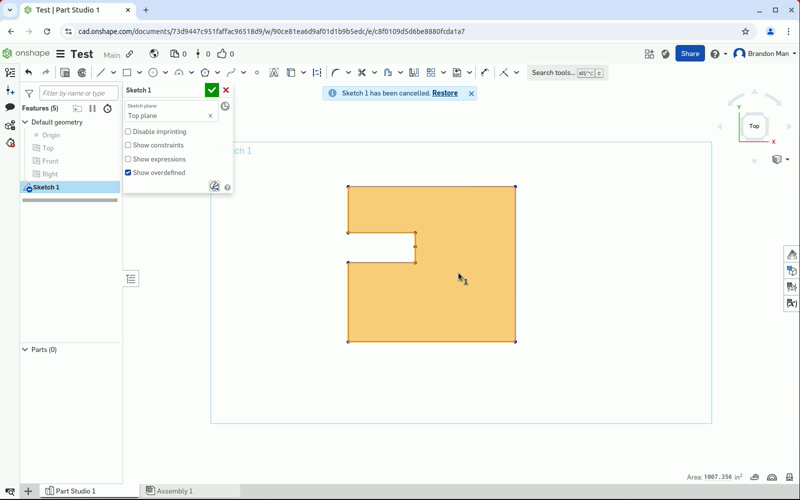
mouse_move(73, 352)
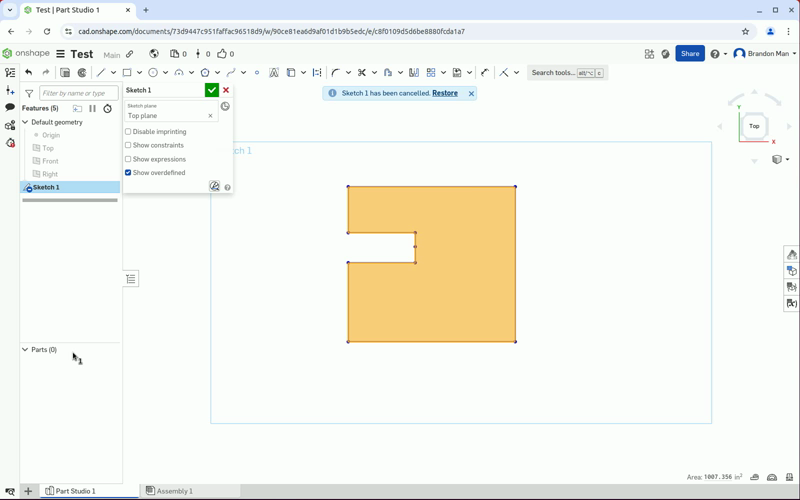
key(shift+y)
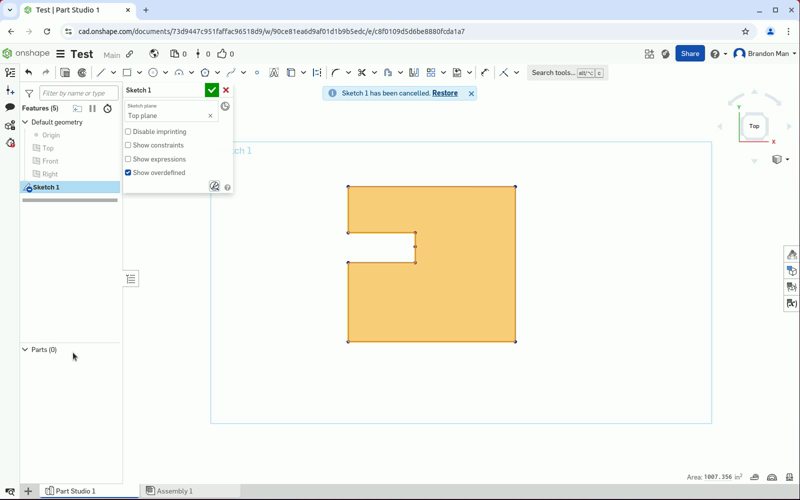
key(shift+e)
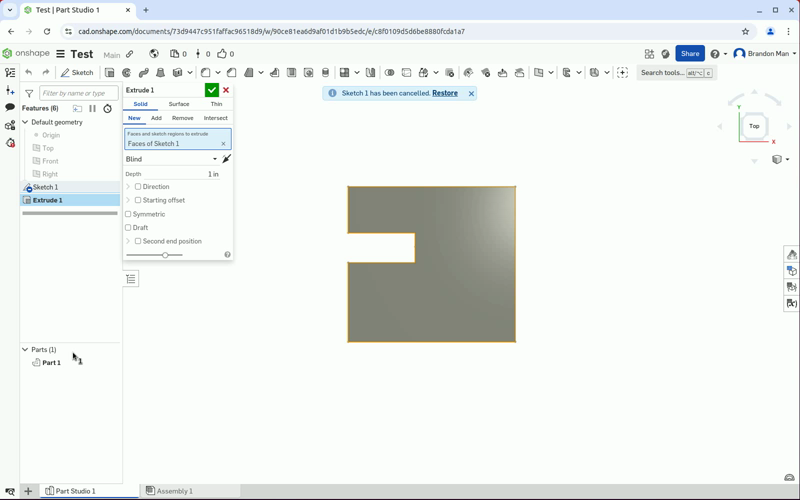
mouse_move(143, 106)
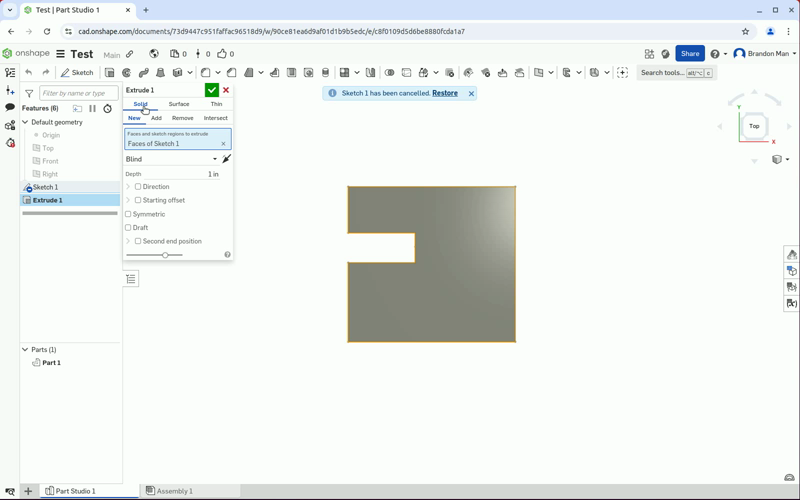
click(143, 106)
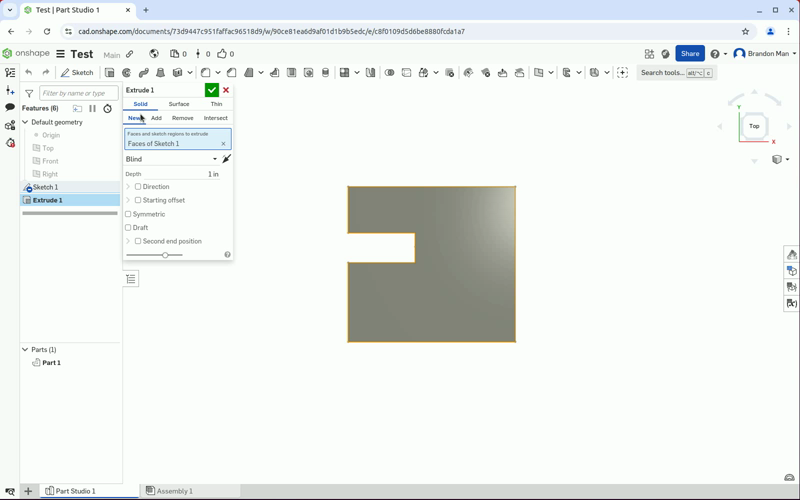
mouse_move(137, 120)
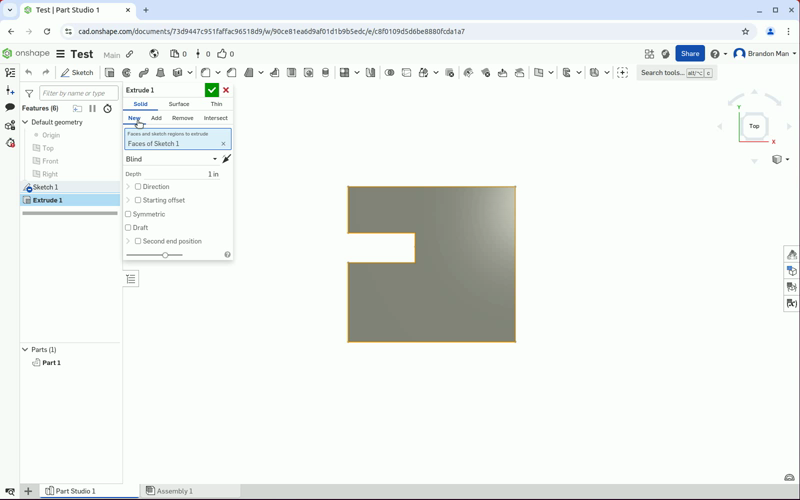
click(137, 120)
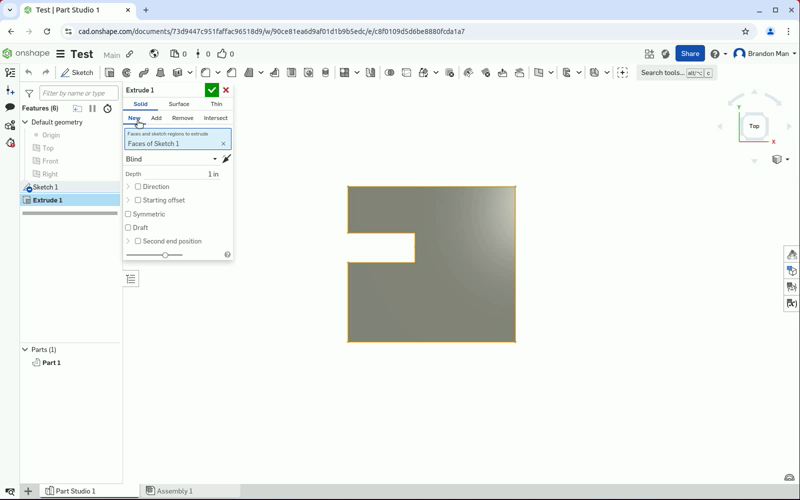
key(tab, 4)
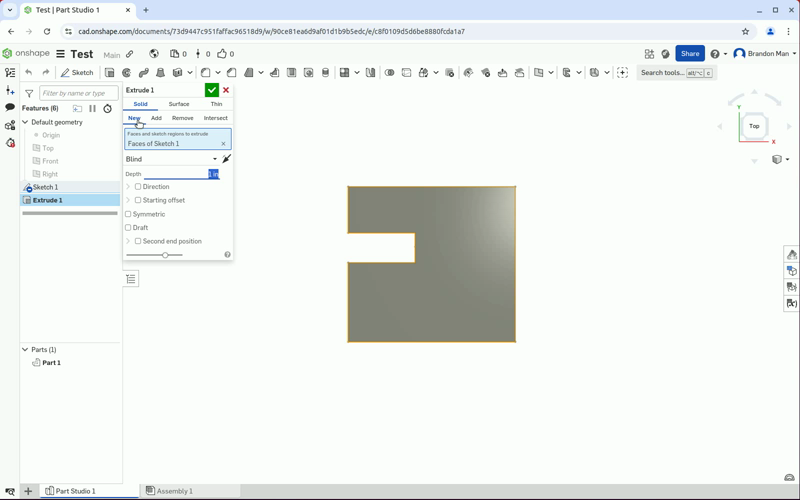
text(0.963)
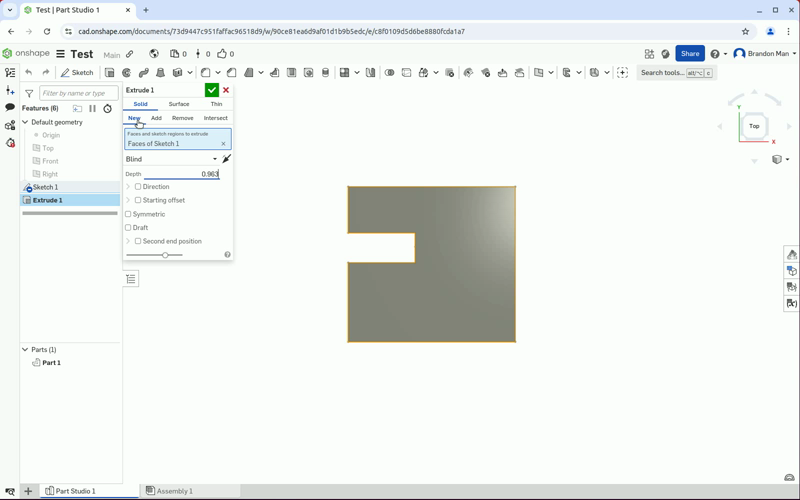
key(enter)
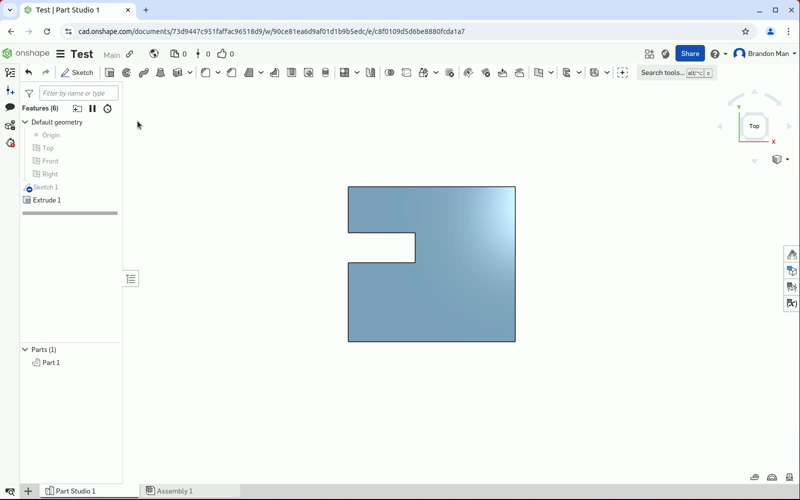
key(shift+h)
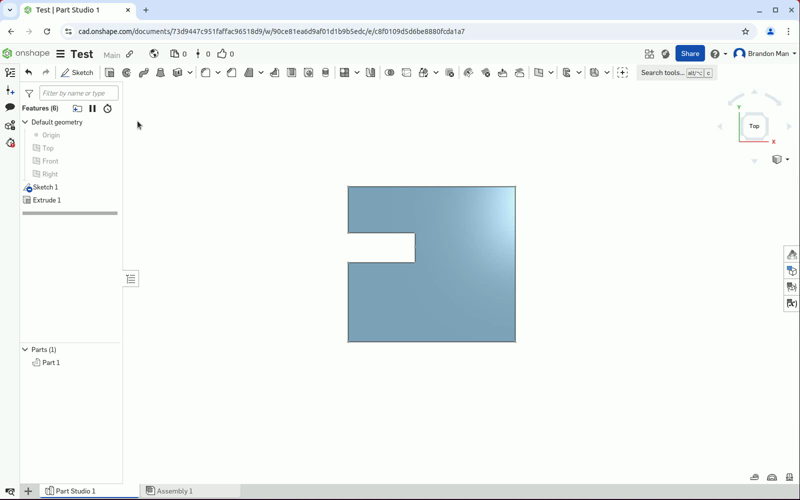
key(shift+h)
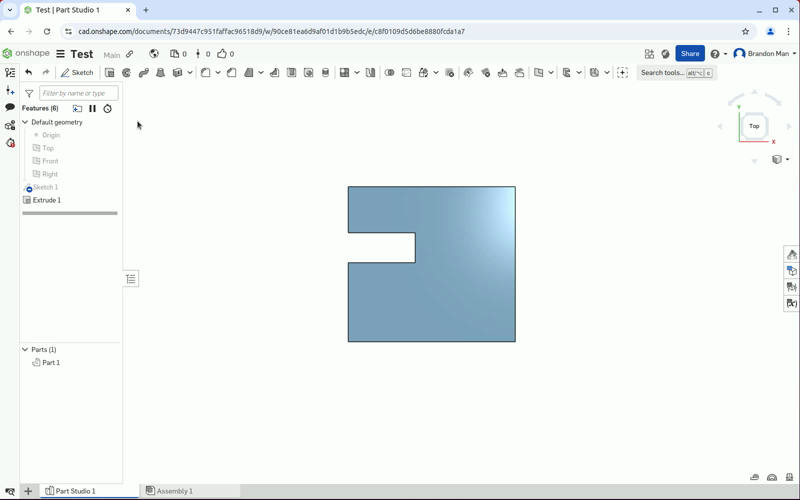
mouse_move(73, 189)
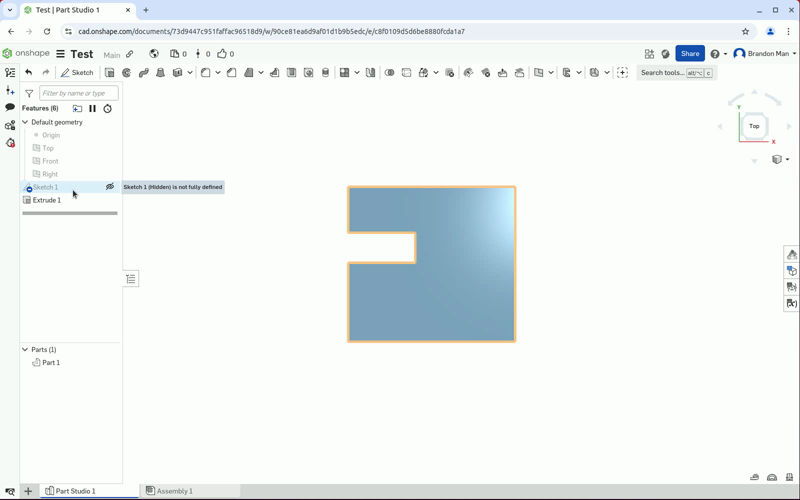
click(73, 189)
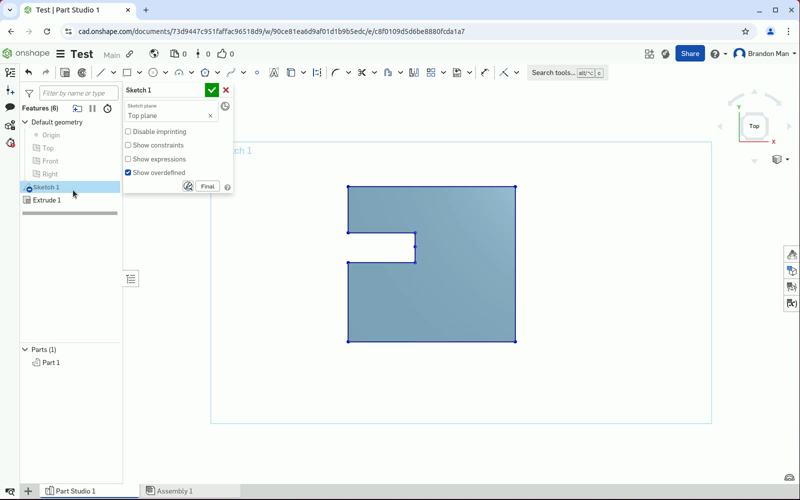
mouse_move(229, 92)
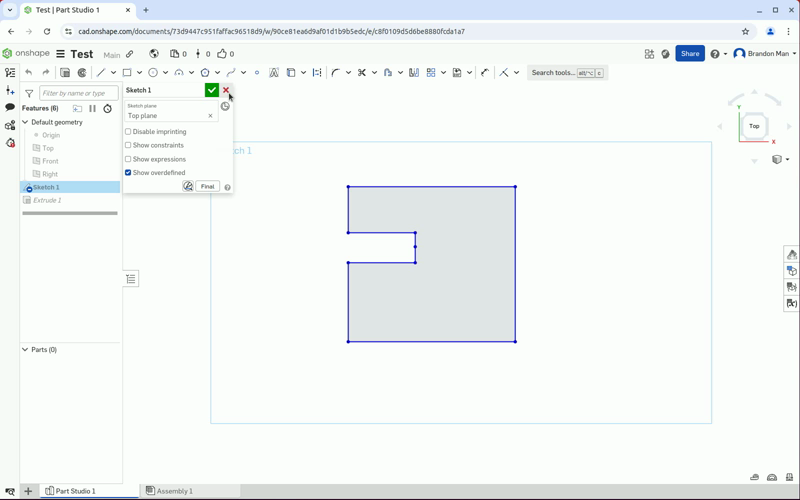
click(229, 92)
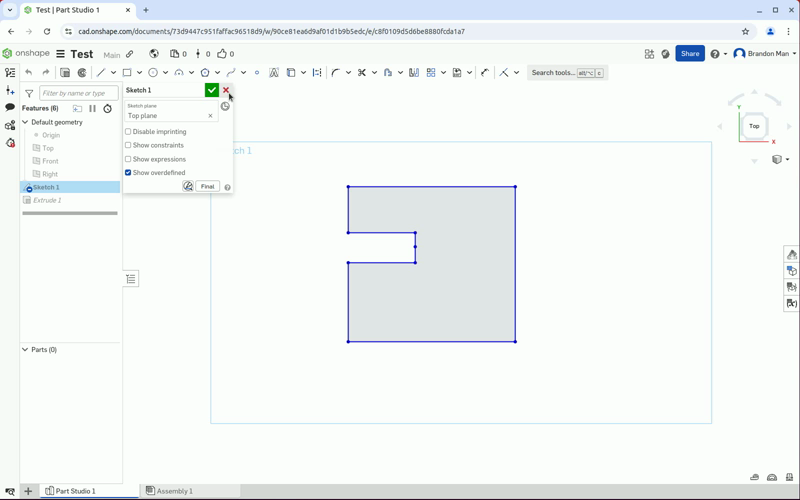
key(shift+s)
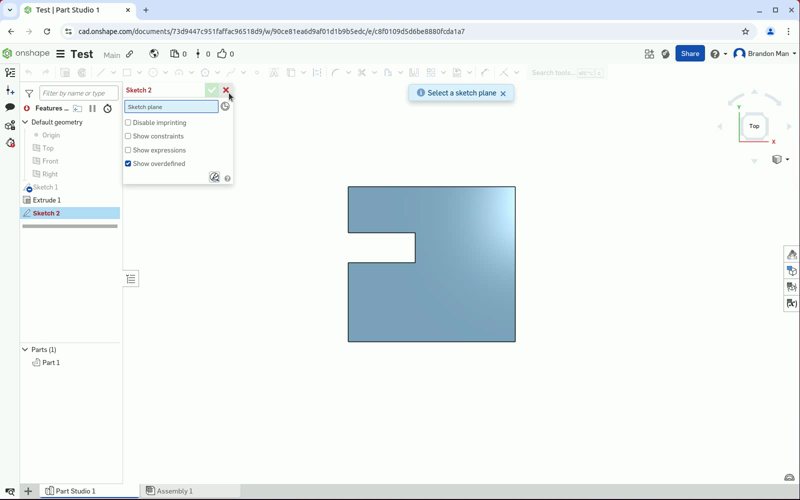
mouse_move(73, 150)
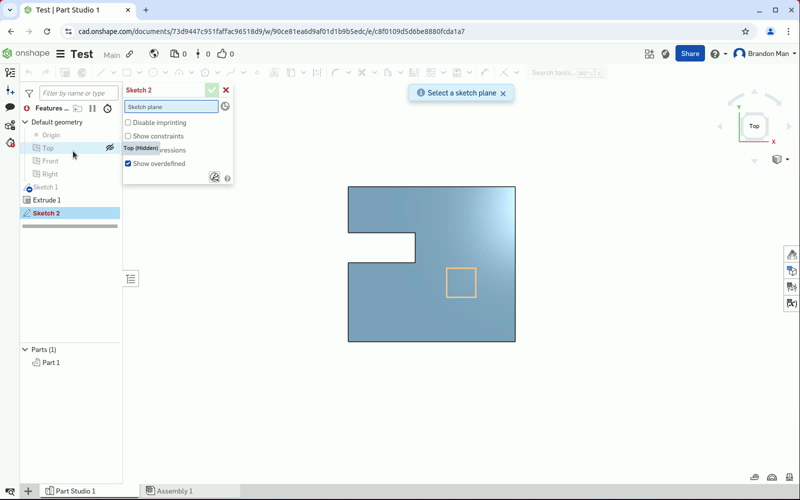
click(73, 150)
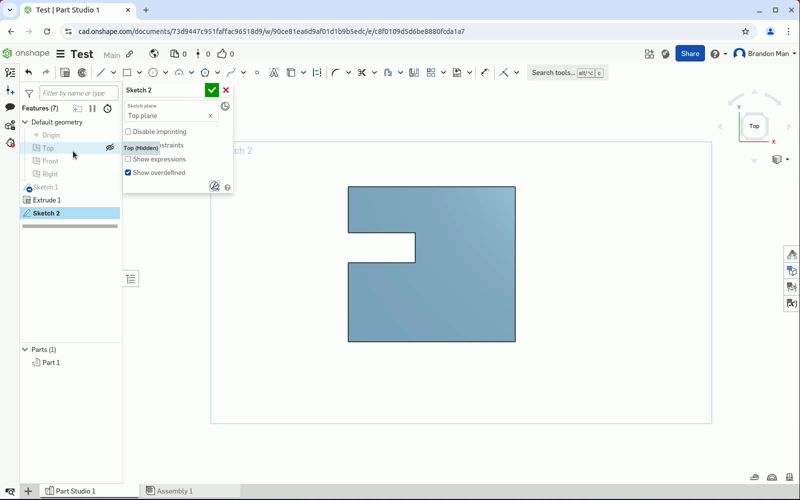
mouse_move(73, 352)
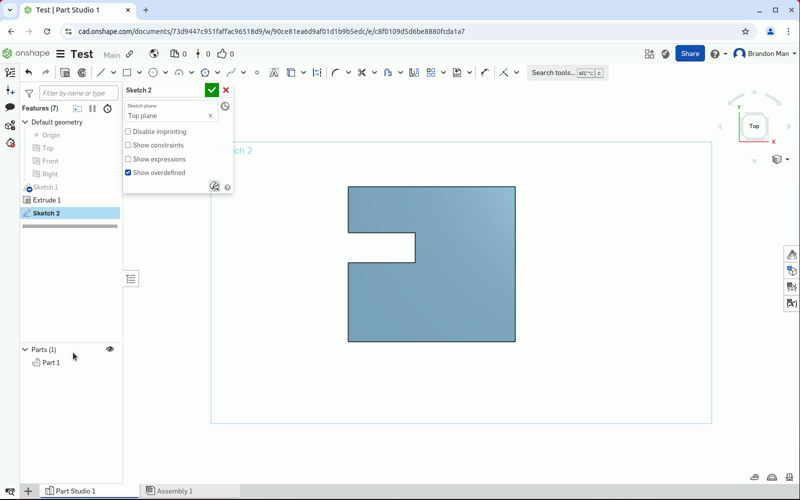
key(y)
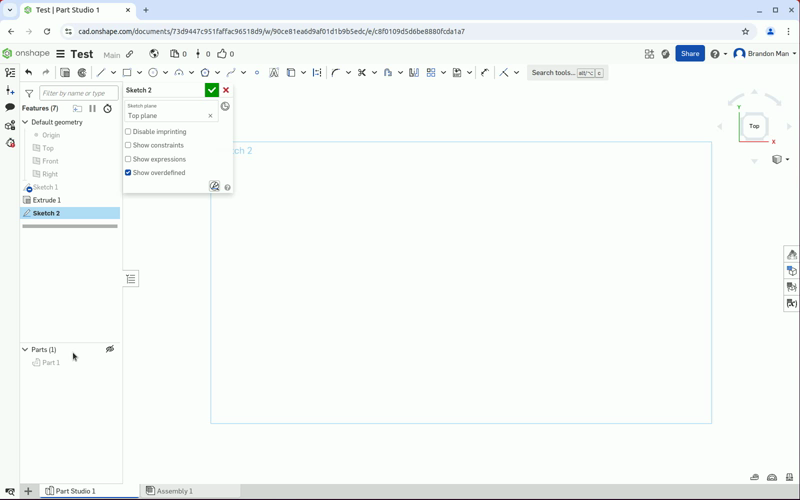
key(l)
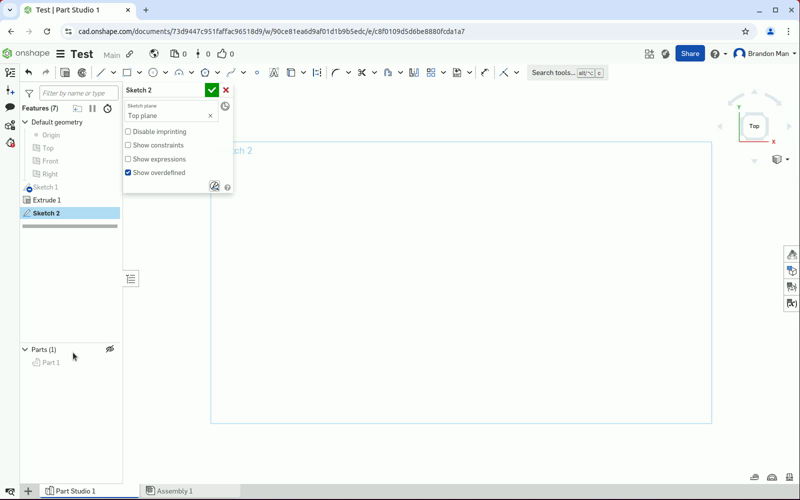
key_down(shift)
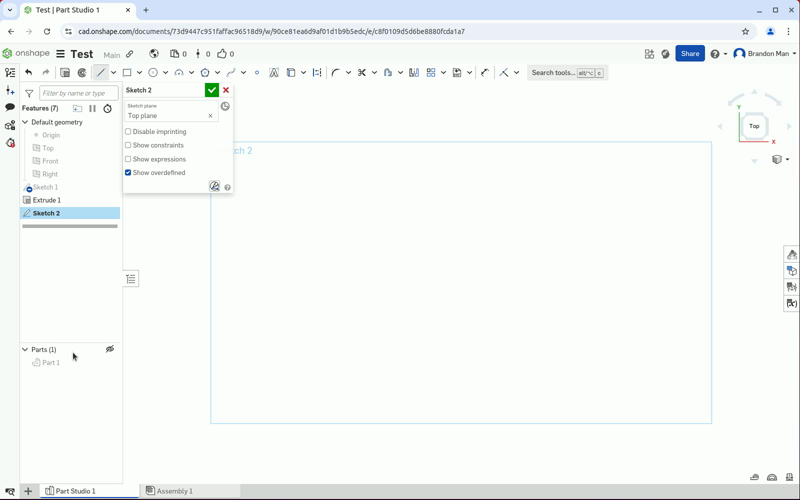
mouse_move(348, 261)
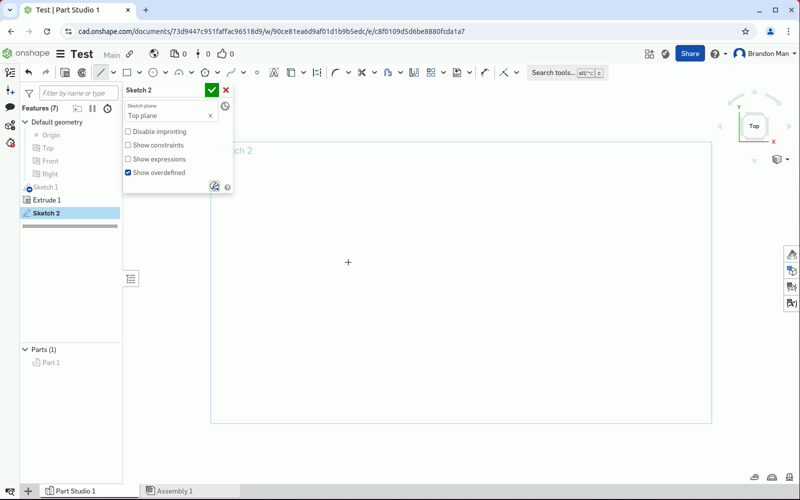
click(348, 261)
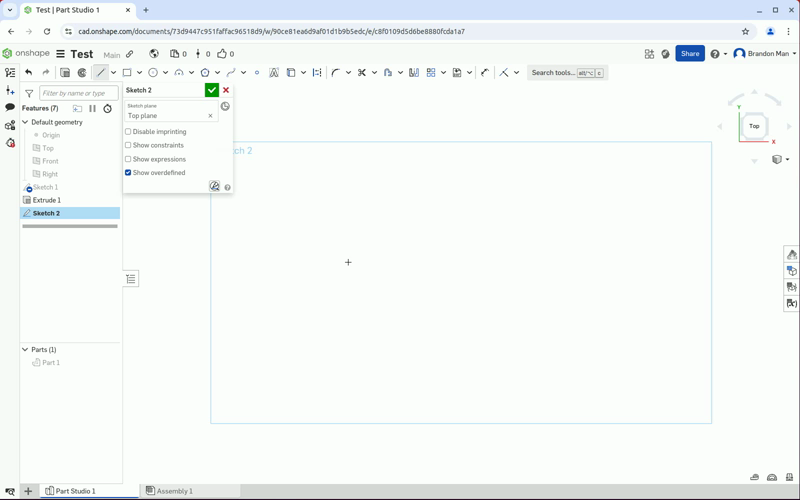
key_up(shift)
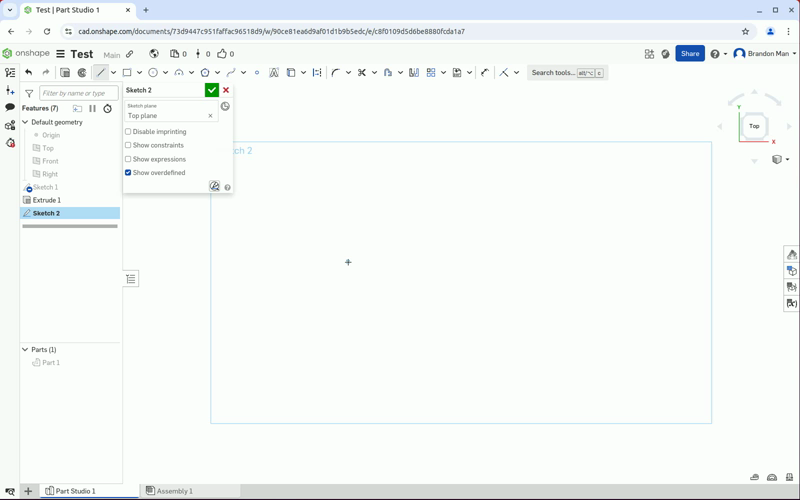
key_down(shift)
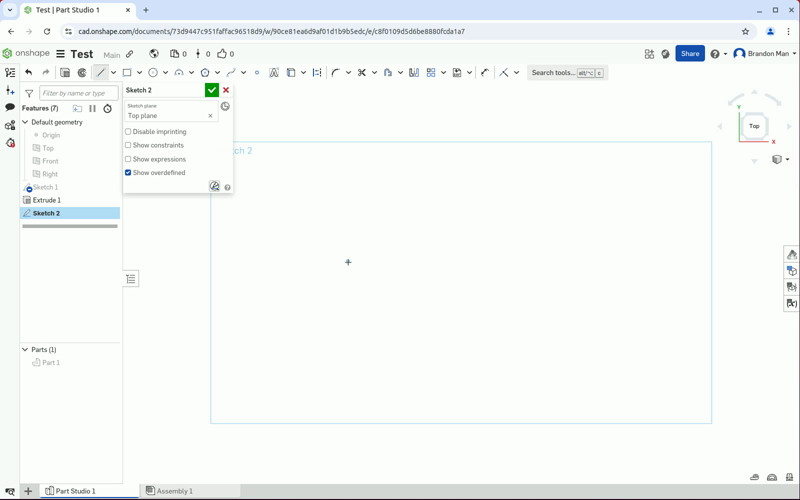
mouse_move(415, 261)
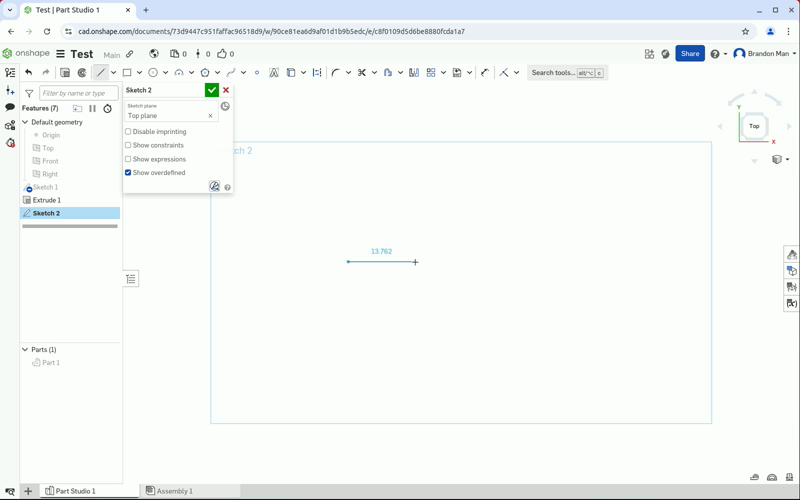
click(415, 261)
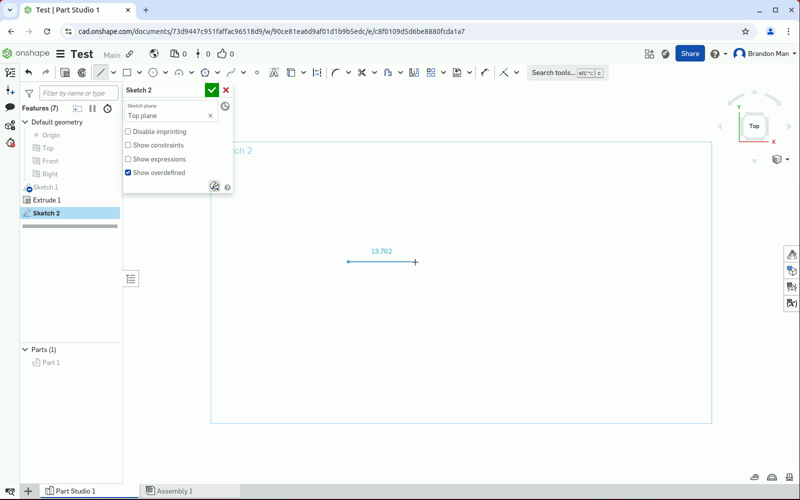
key_up(shift)
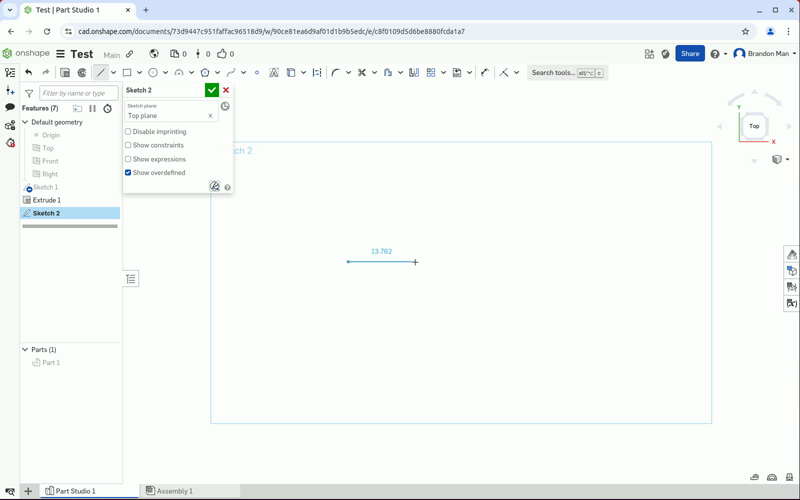
key_down(shift)
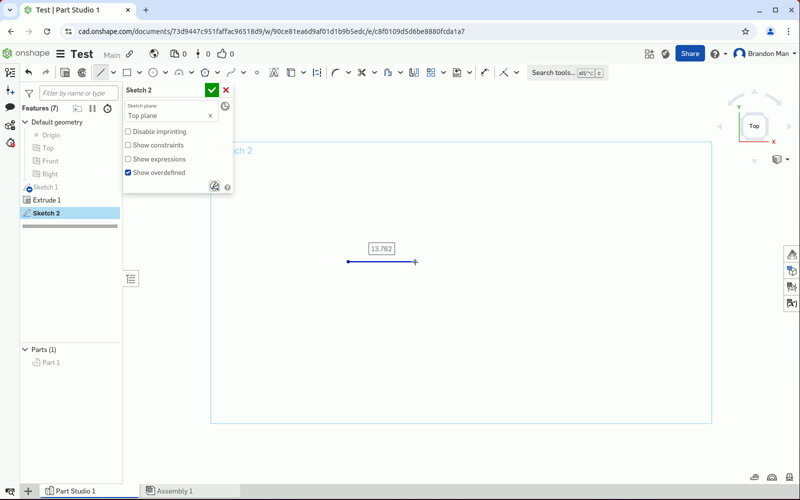
mouse_move(445, 261)
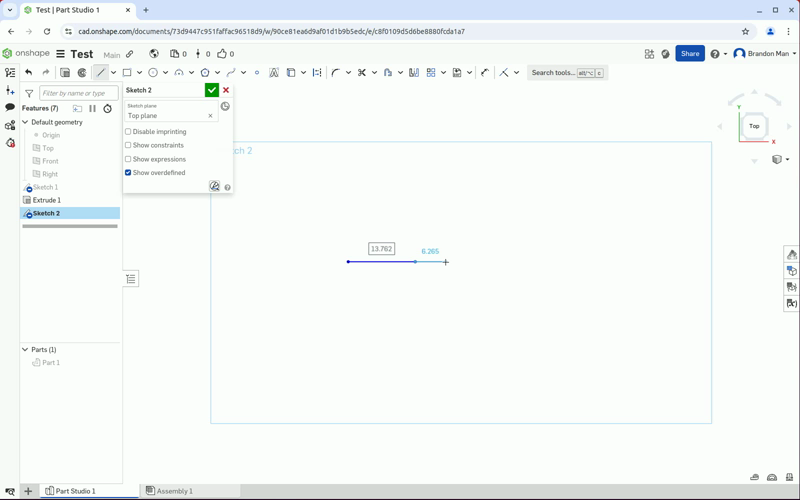
mouse_move(415, 246)
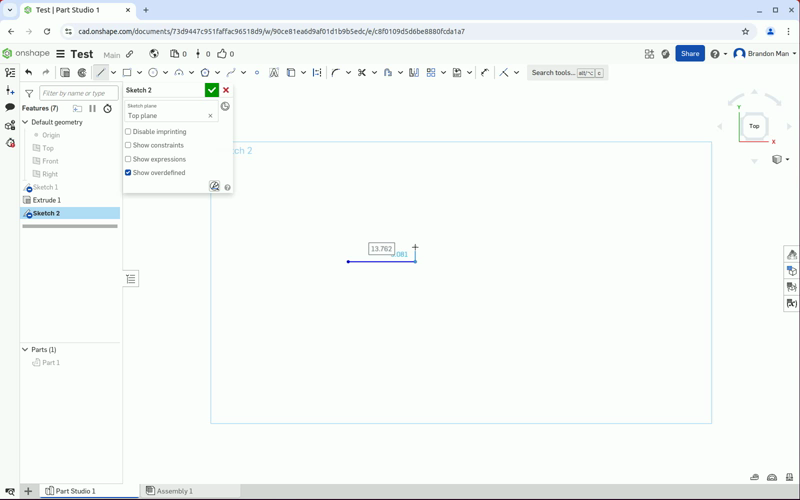
click(415, 246)
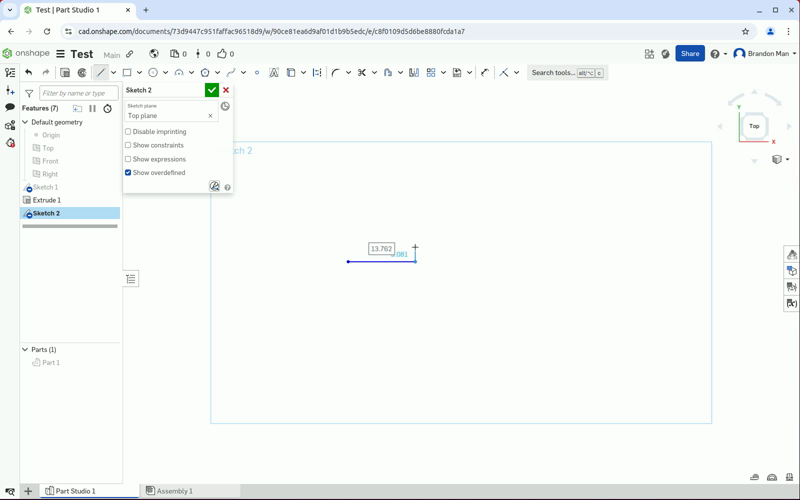
key_up(shift)
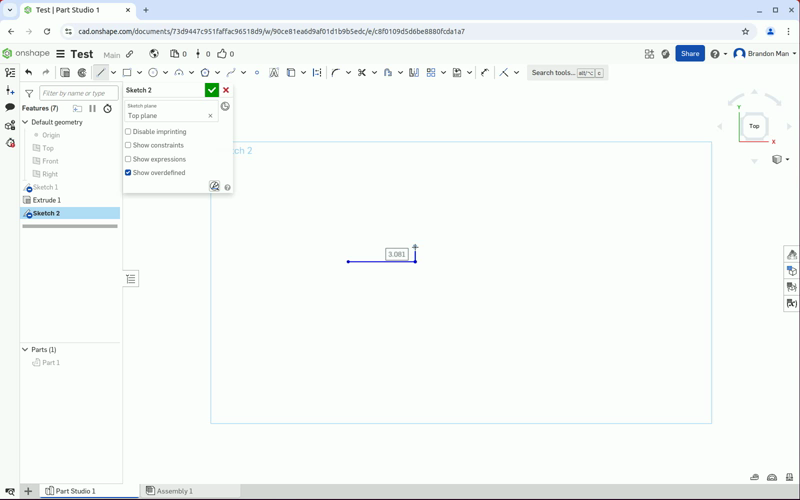
key_down(shift)
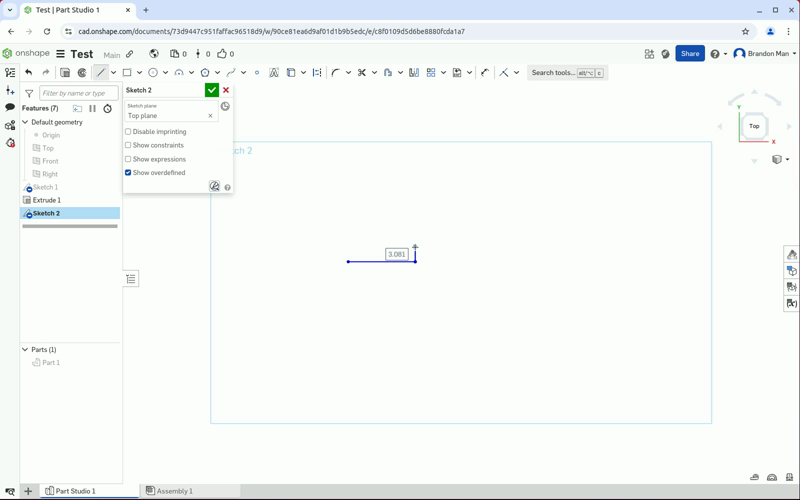
mouse_move(348, 246)
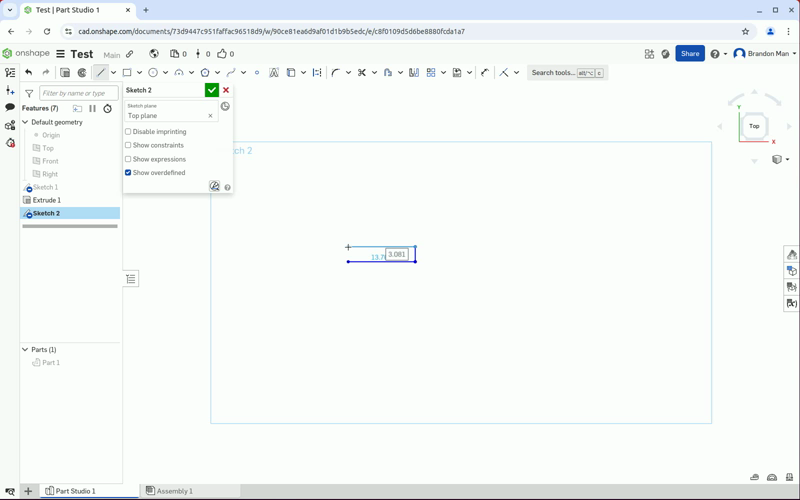
click(348, 246)
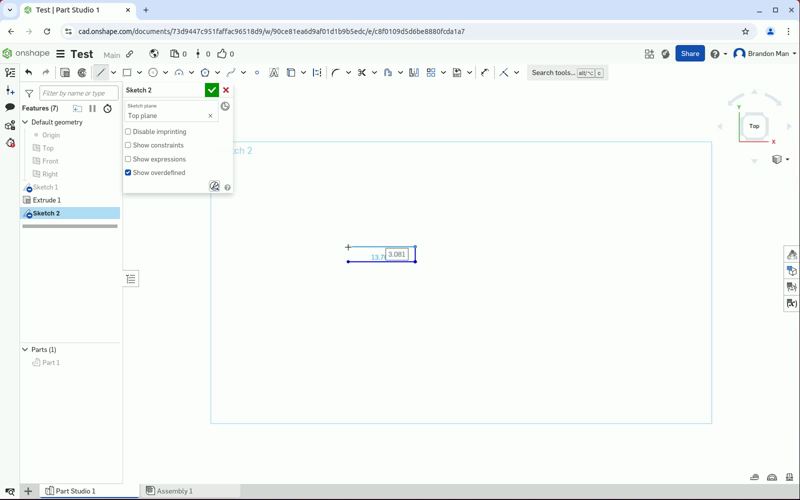
key_up(shift)
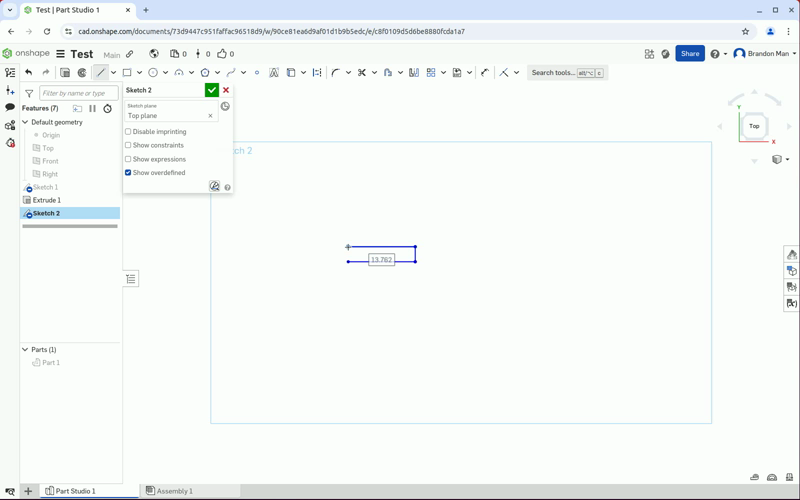
mouse_move(378, 246)
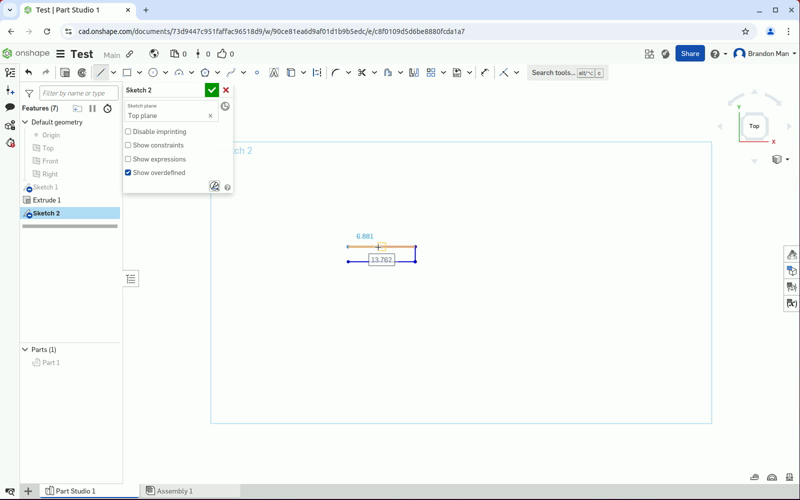
key_down(shift)
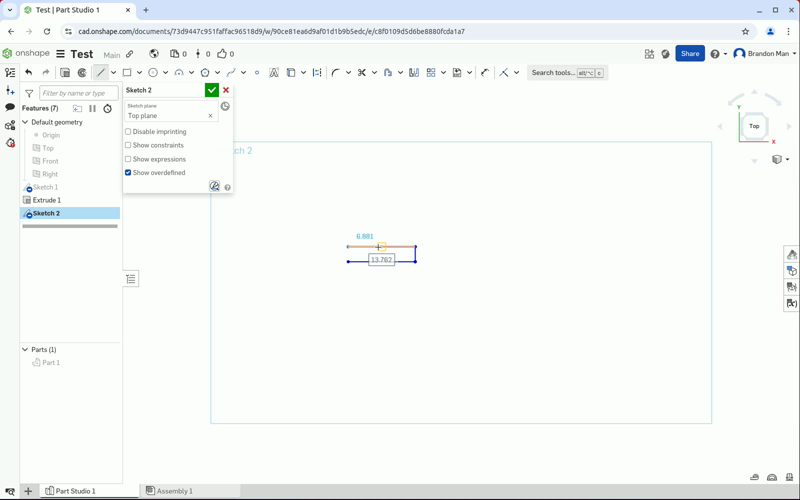
mouse_move(348, 261)
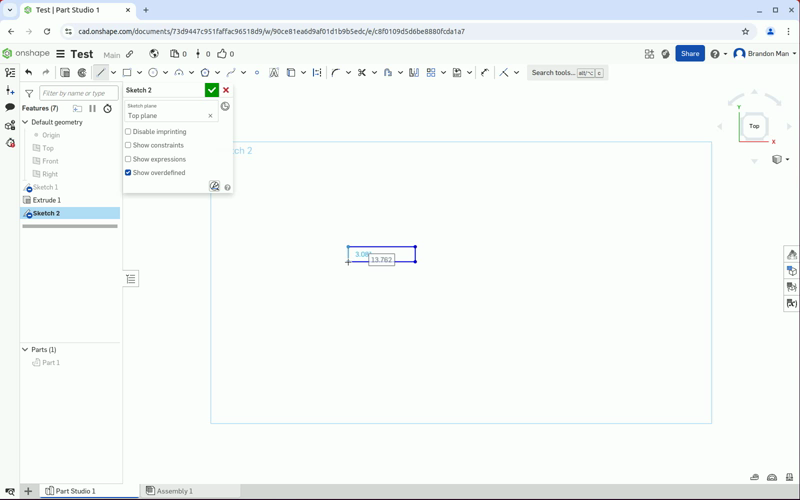
key_up(shift)
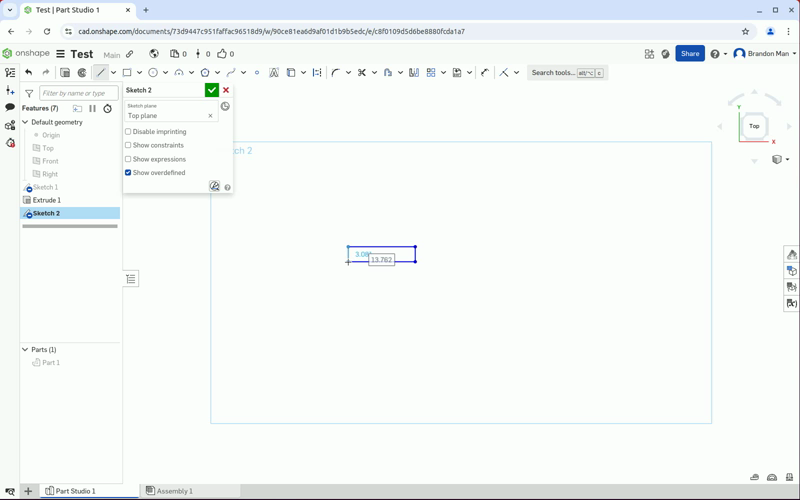
click(348, 261)
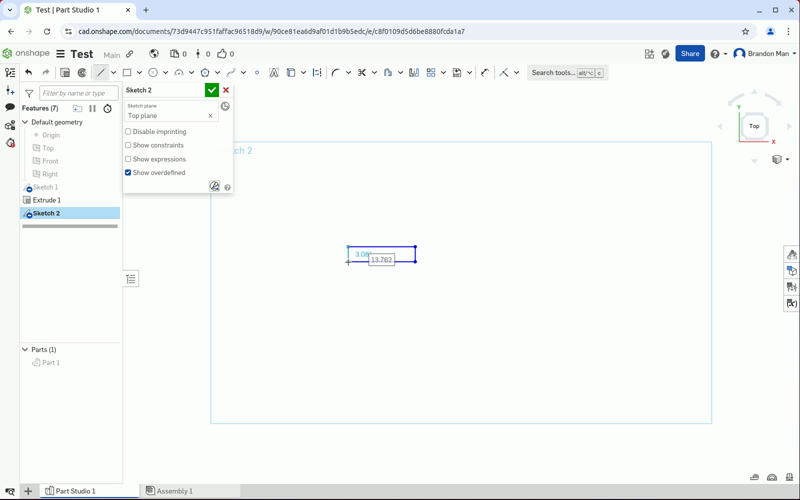
key(esc)
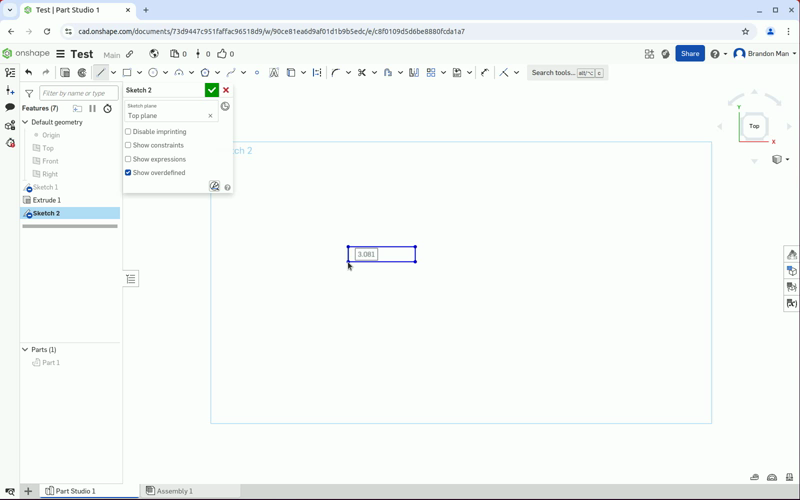
mouse_move(351, 249)
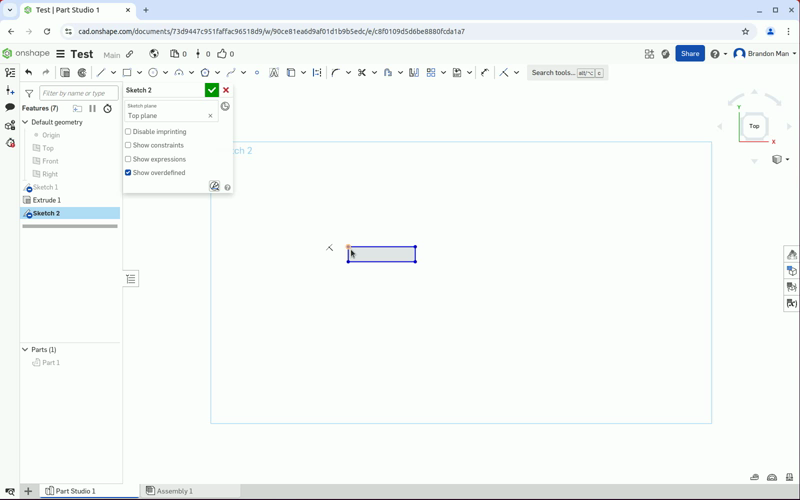
scroll(6)
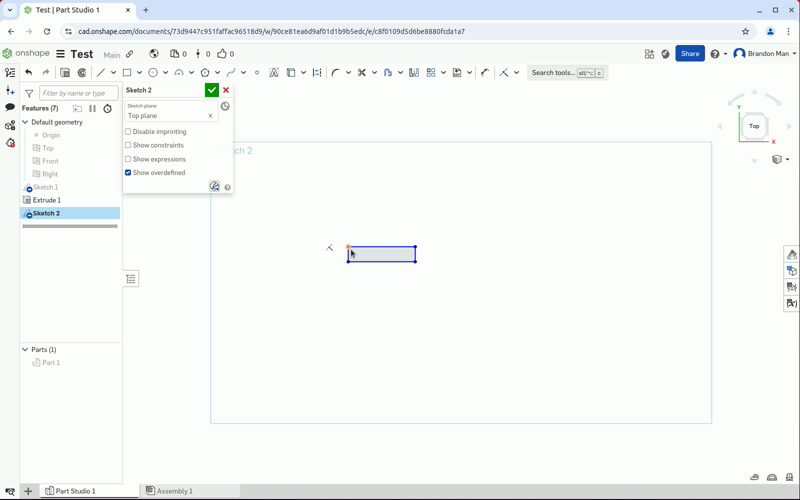
scroll(6)
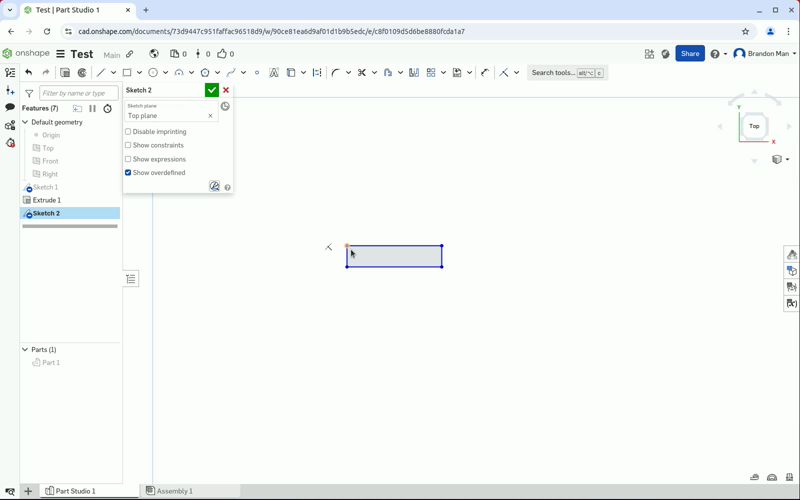
scroll(6)
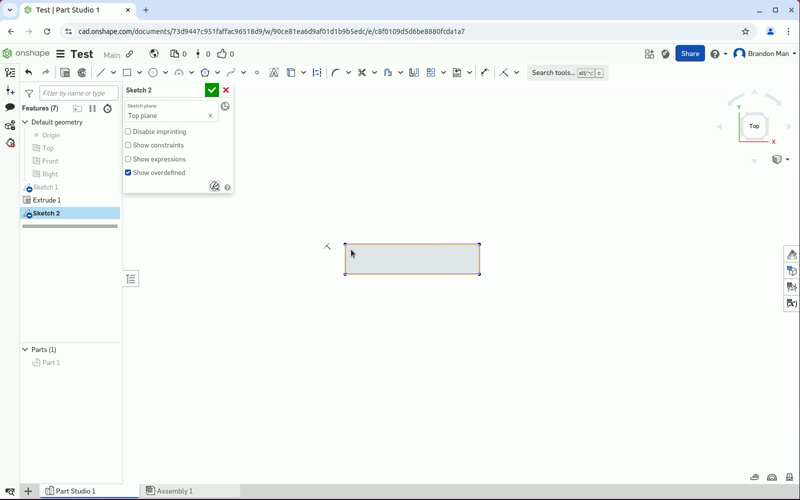
scroll(6)
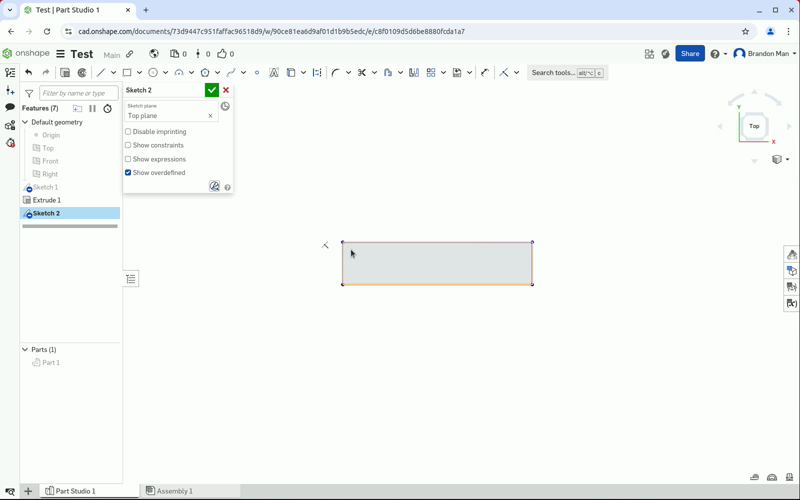
scroll(6)
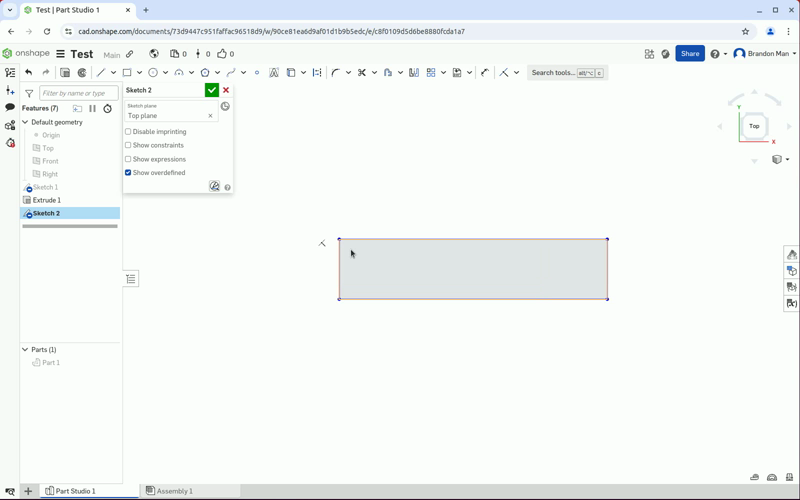
scroll(6)
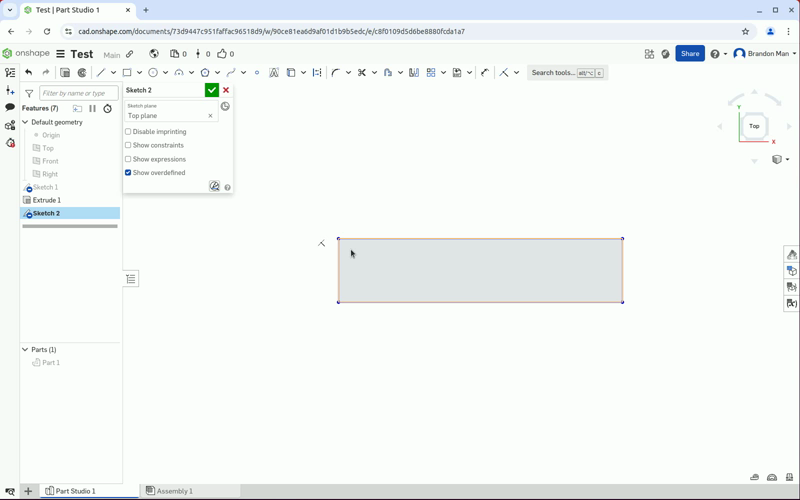
scroll(6)
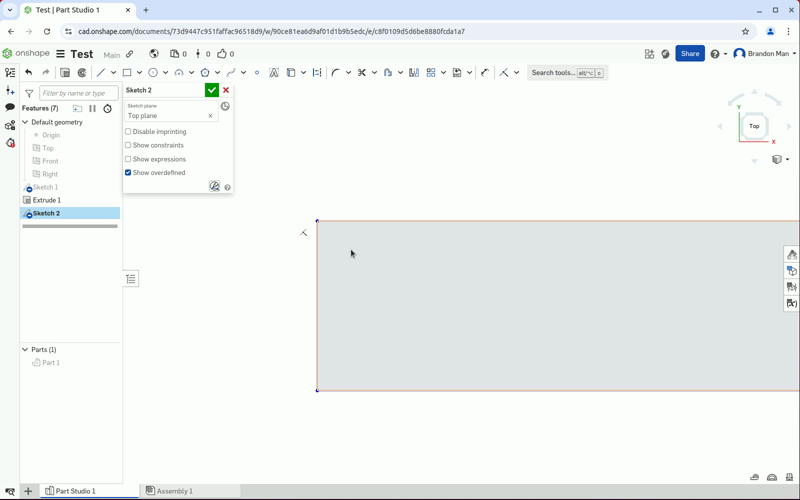
click(351, 249)
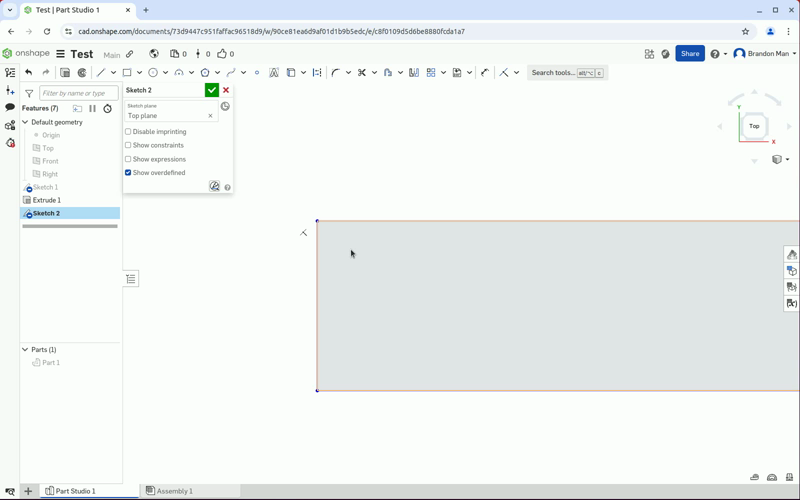
scroll(-6)
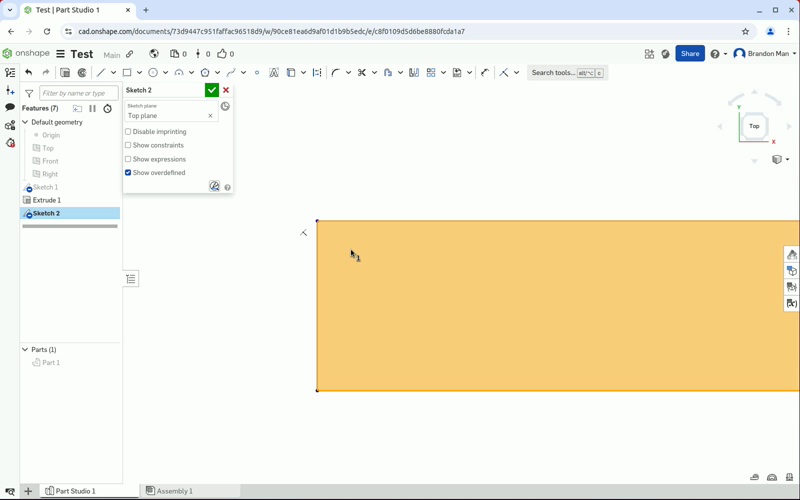
scroll(-6)
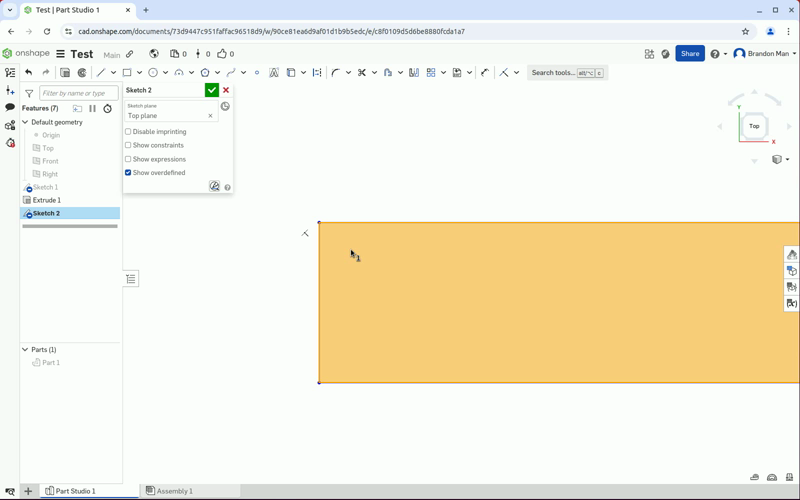
scroll(-6)
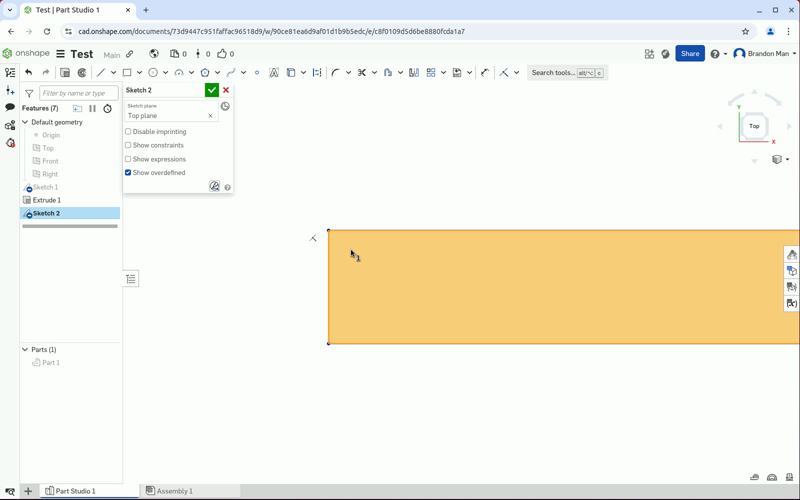
scroll(-6)
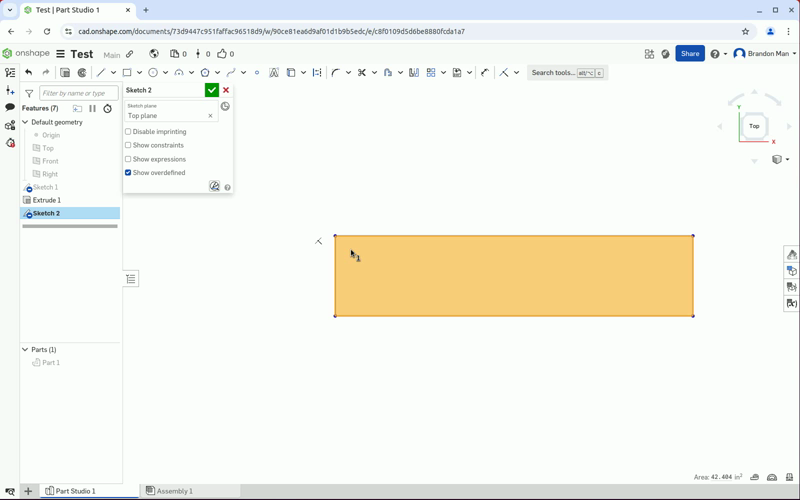
scroll(-6)
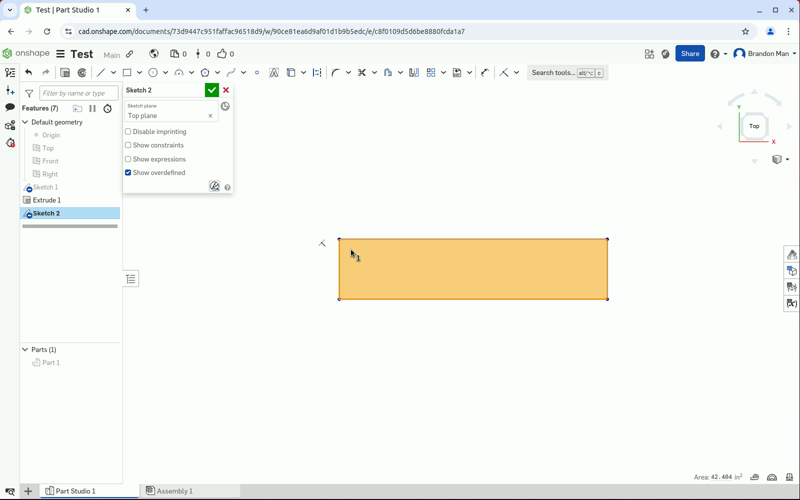
scroll(-6)
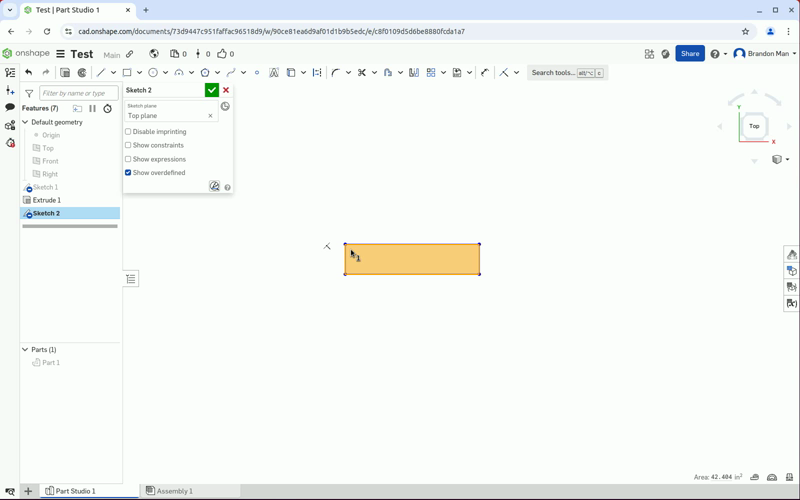
scroll(-6)
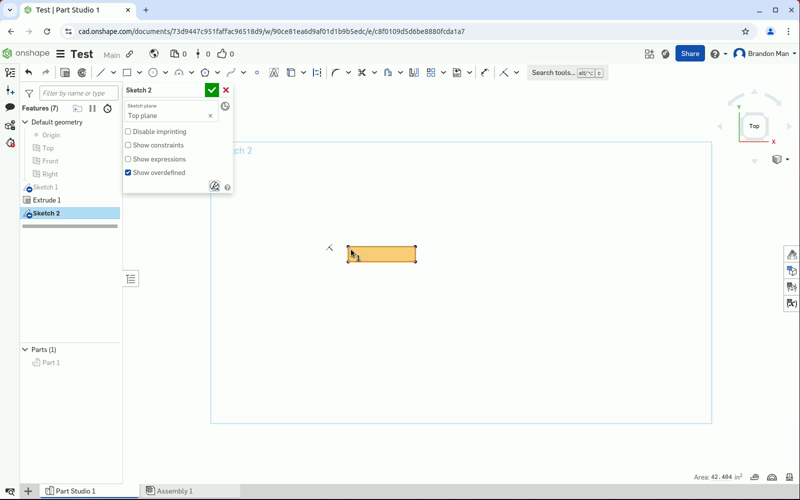
mouse_move(73, 352)
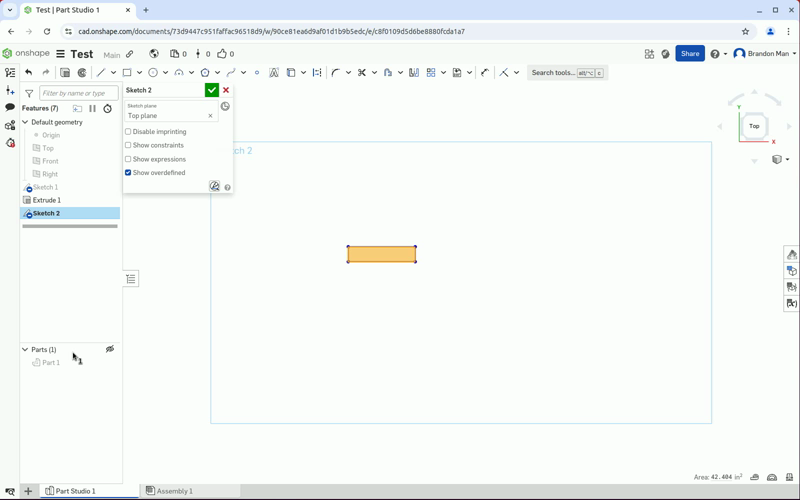
key(shift+y)
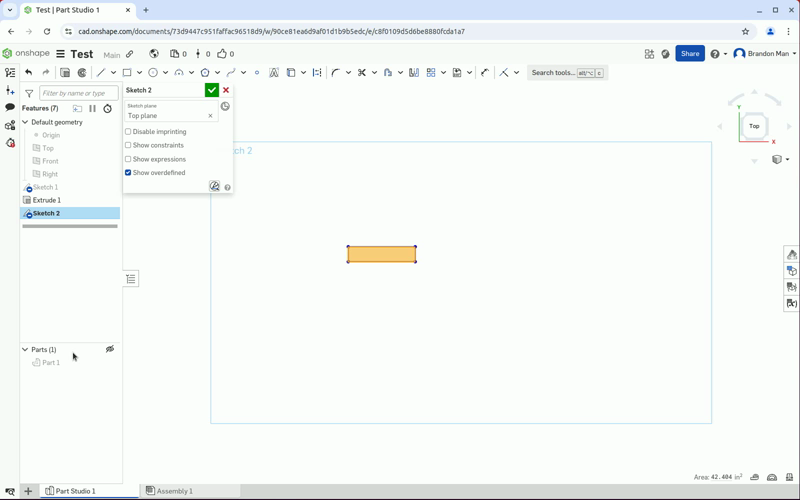
key(shift+e)
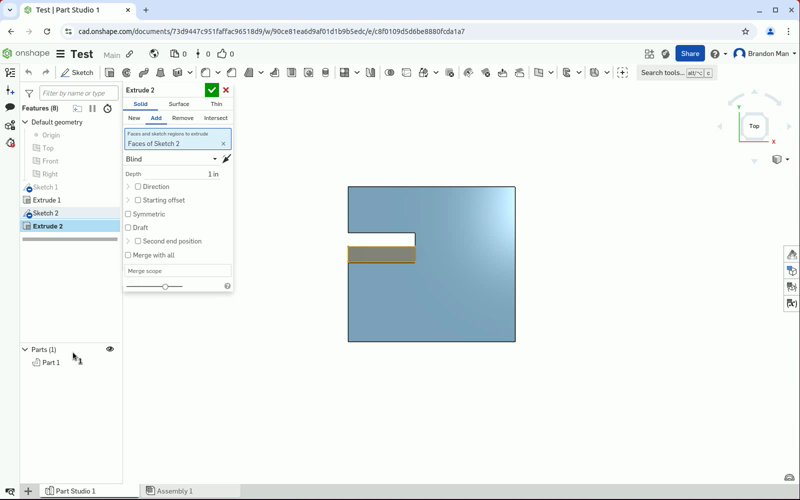
mouse_move(143, 106)
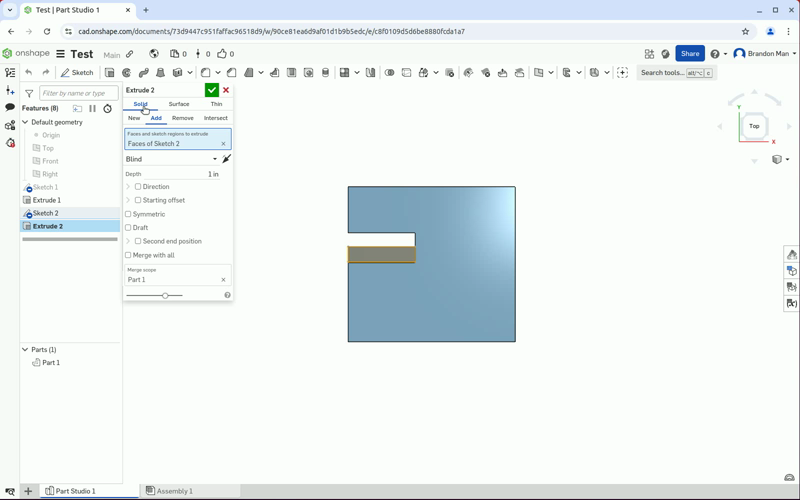
click(143, 106)
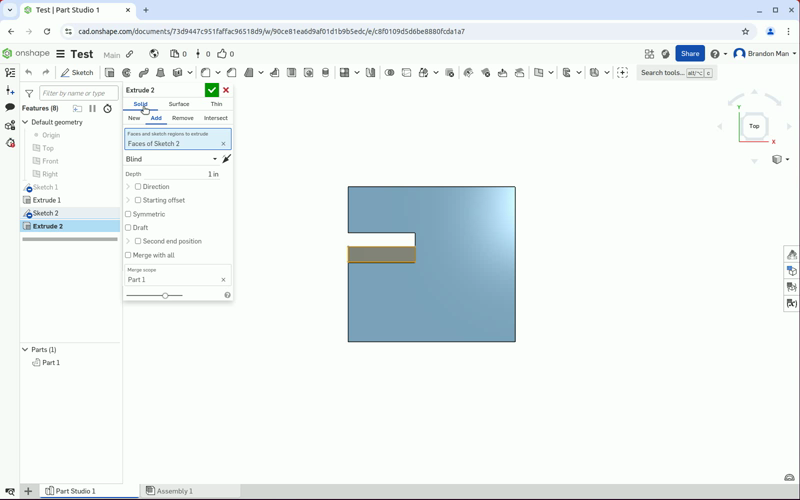
mouse_move(137, 120)
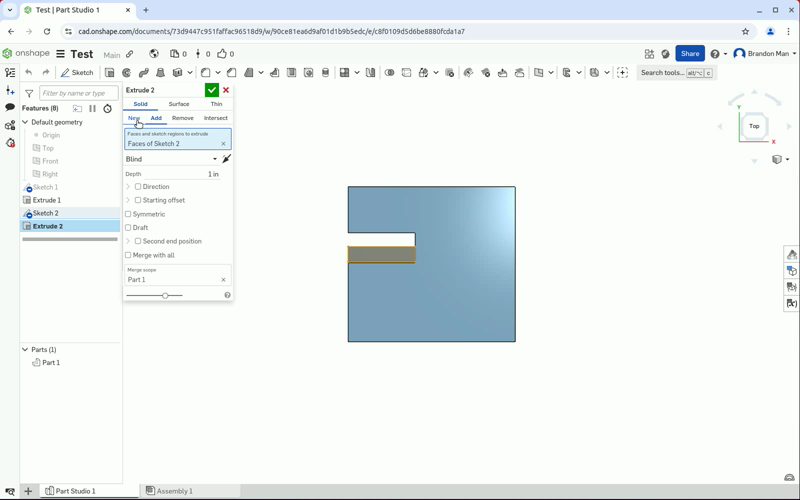
click(137, 120)
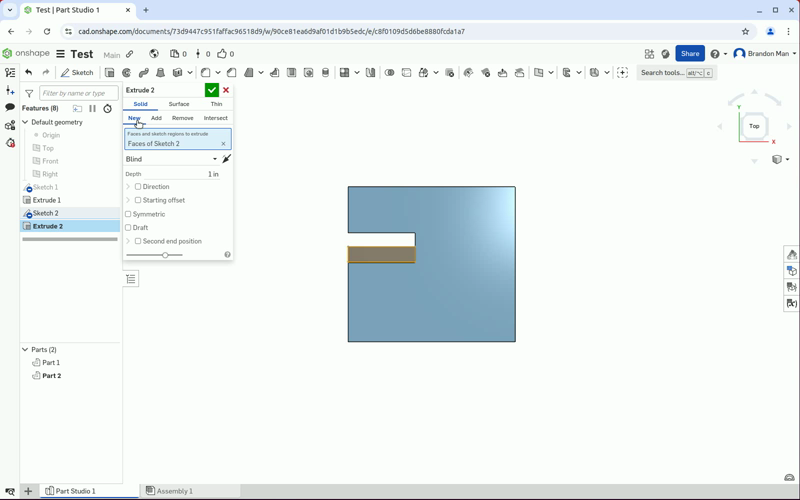
key(tab, 4)
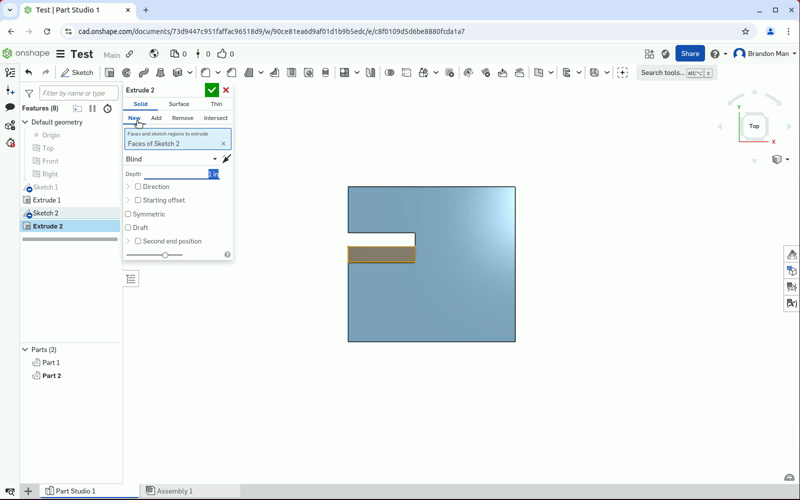
text(1.685)
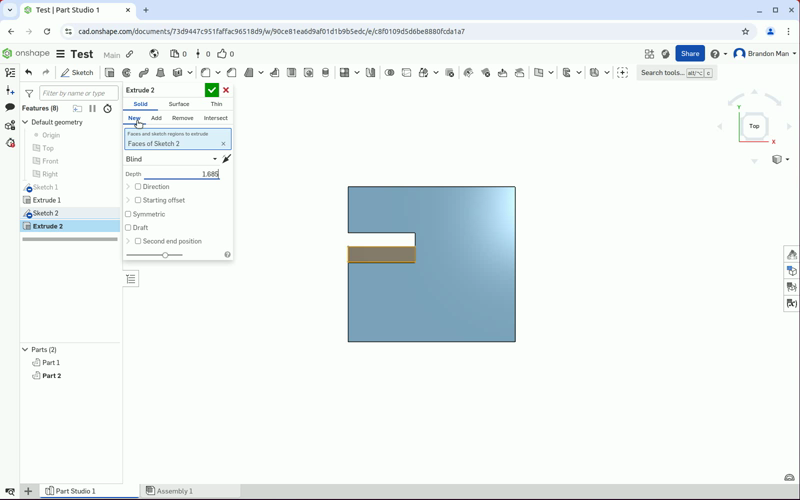
key(enter)
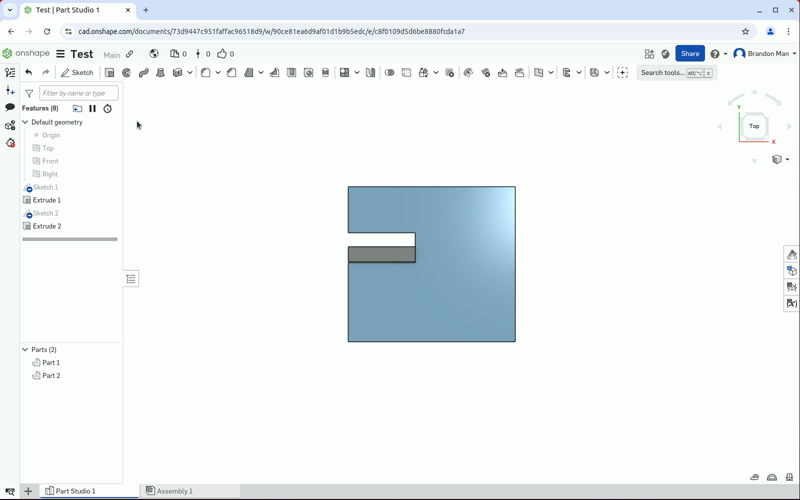
key(shift+h)
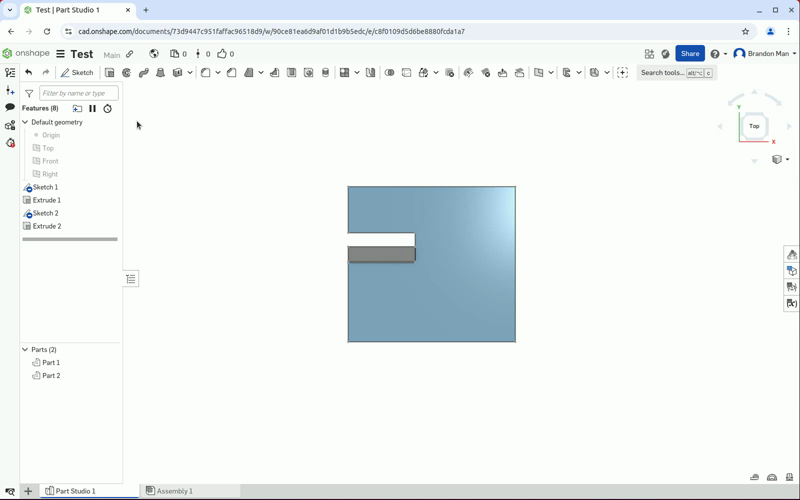
key(shift+h)
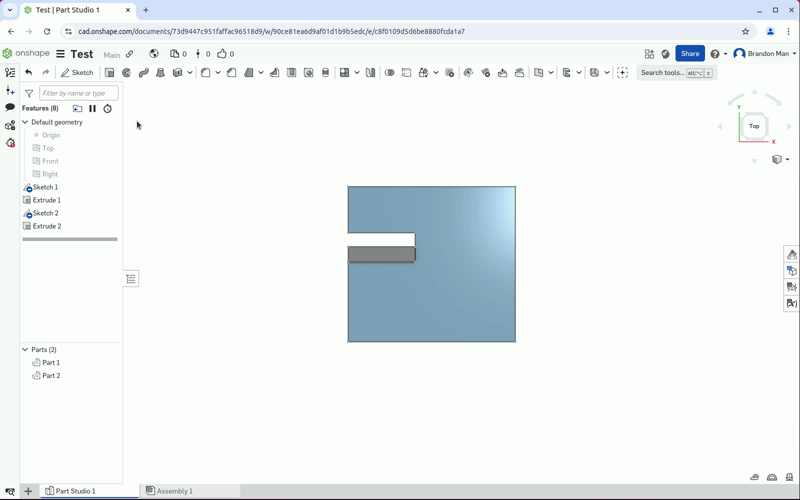
key(shift+7)
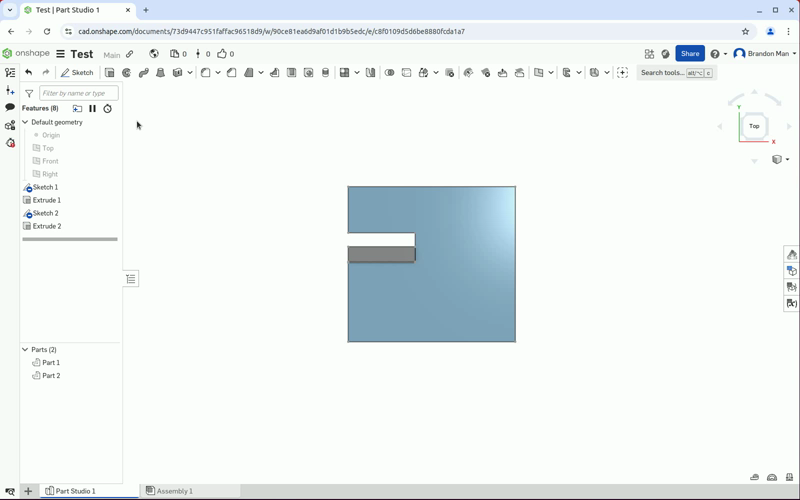
key(up, 3)
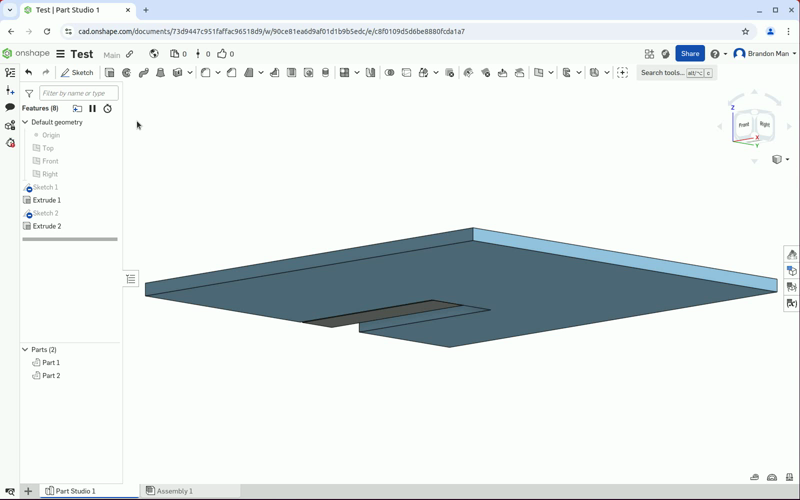
key(left, 3)
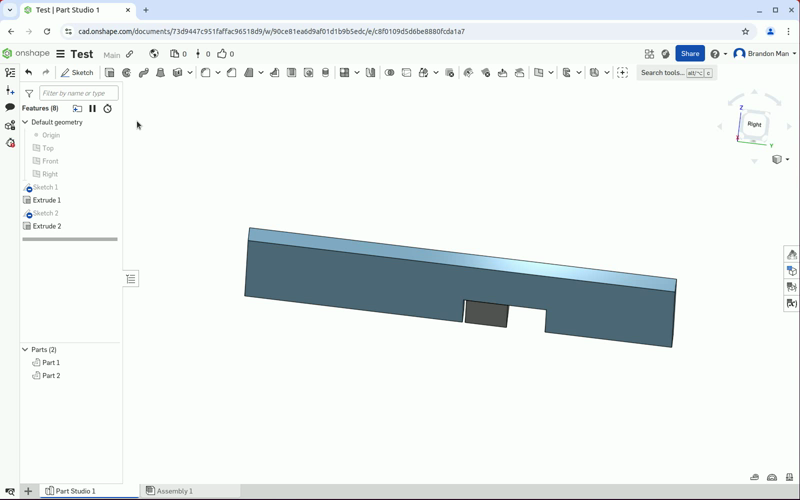
key(right, 3)
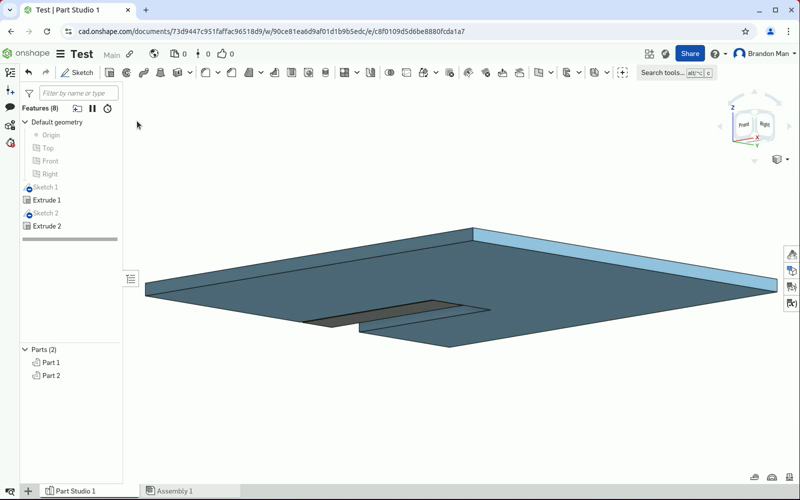
key(down, 3)
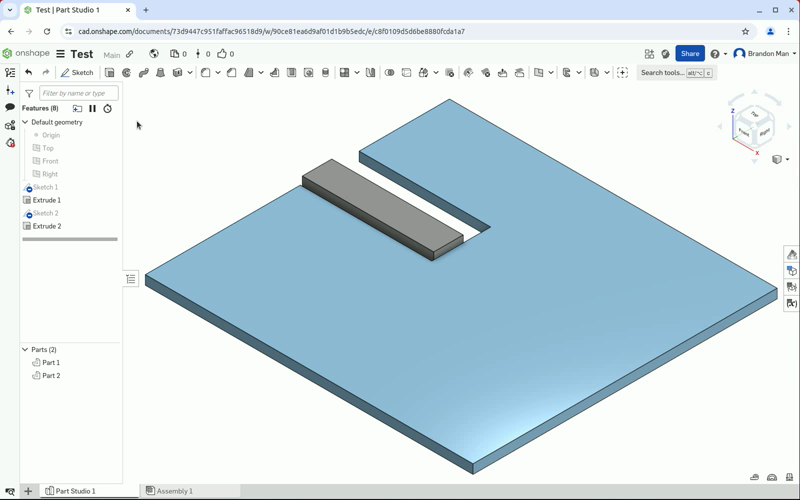
mouse_move(73, 189)
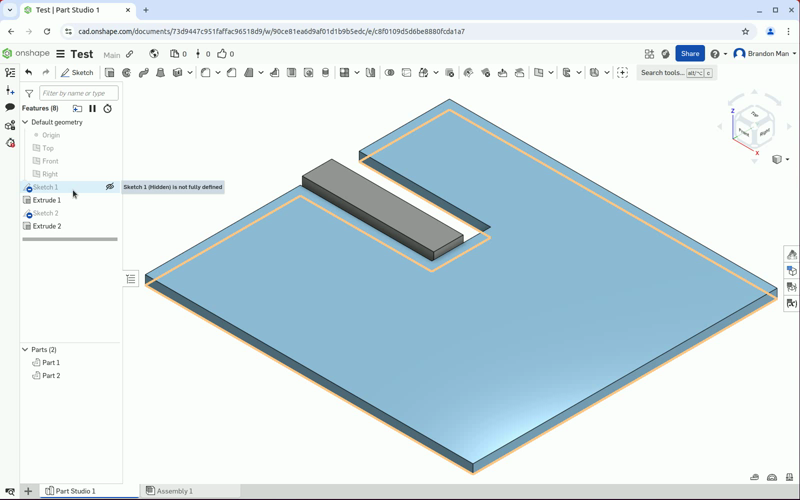
click(73, 189)